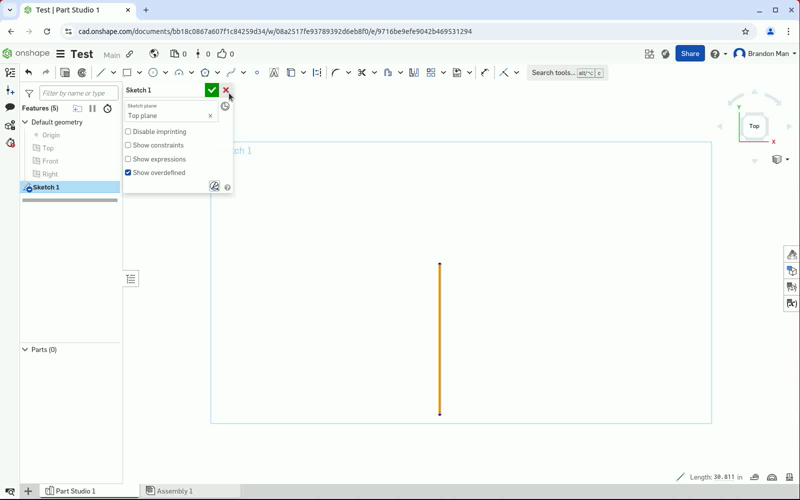
key(shift+h)
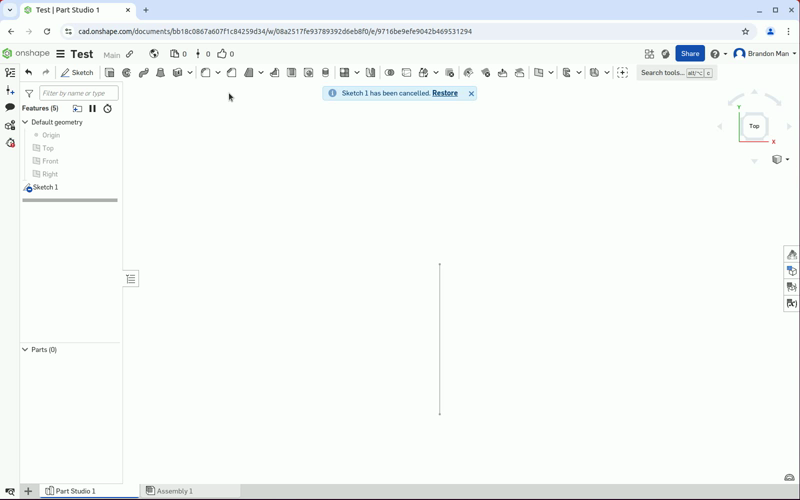
mouse_move(73, 352)
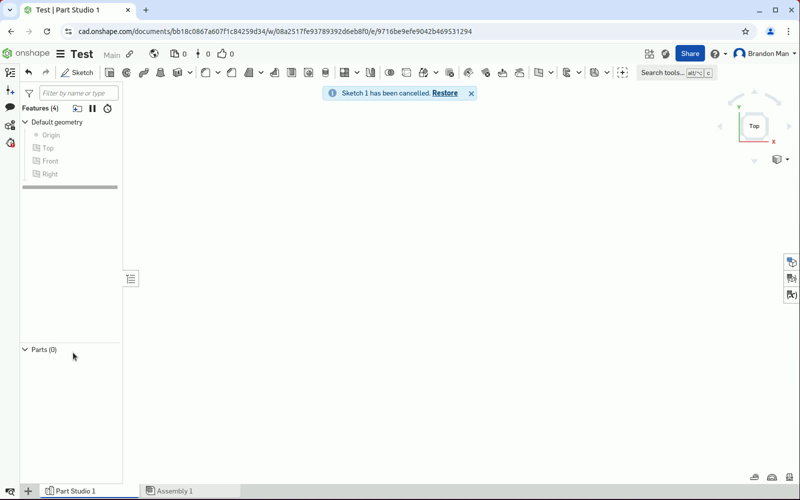
key(y)
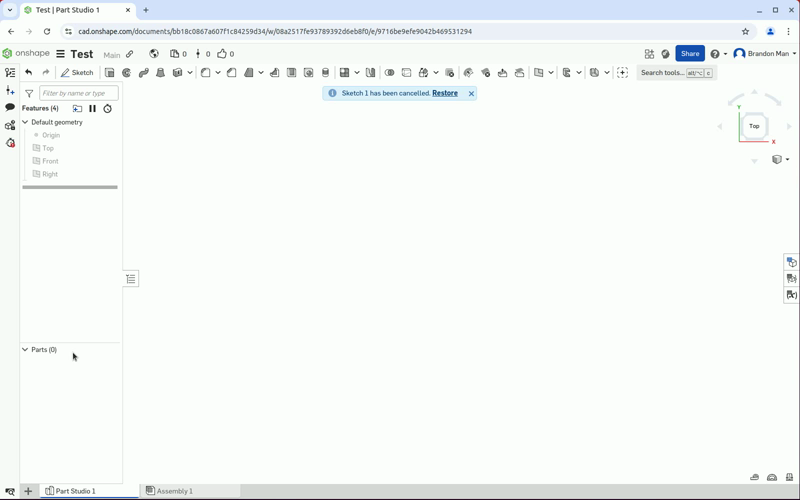
key(shift+p)
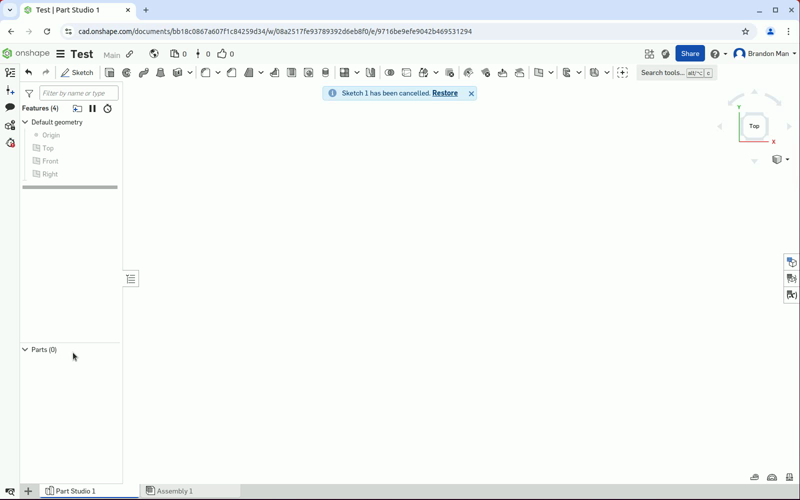
key(space)
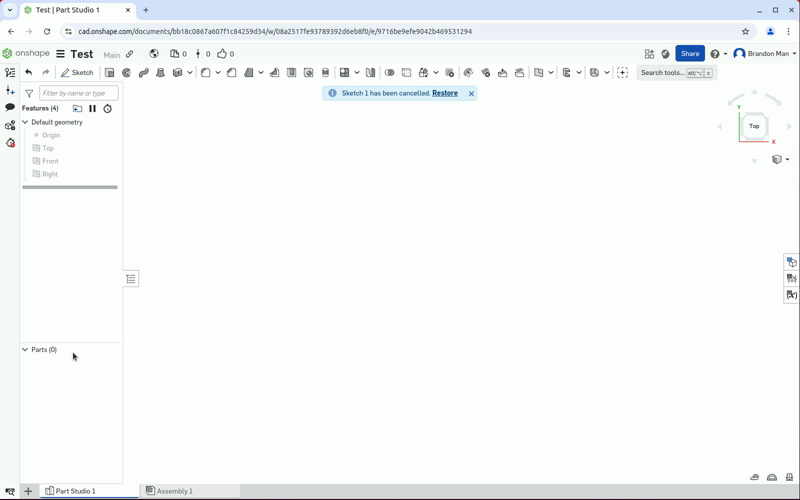
key_down(shift)
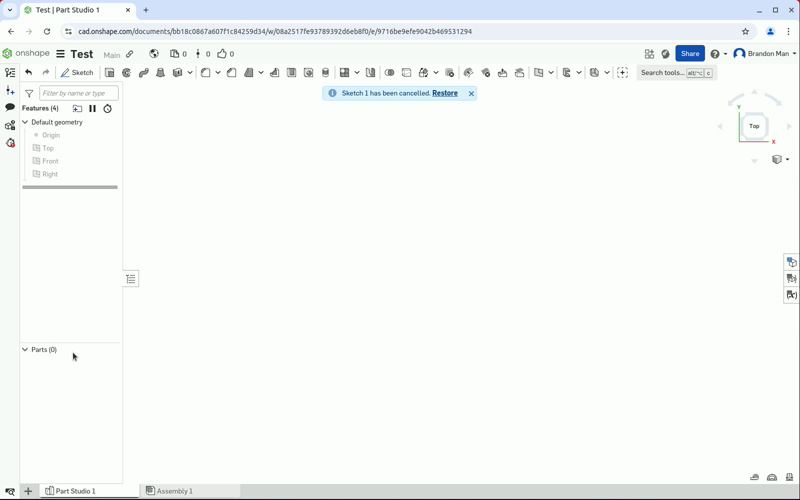
key(up)
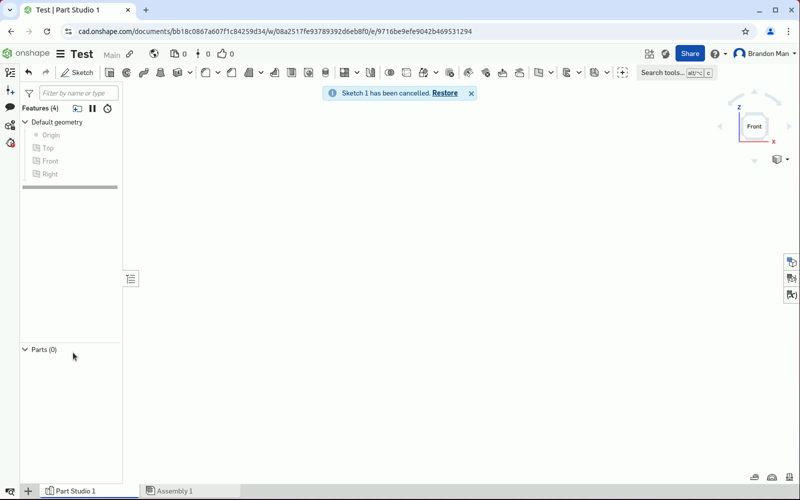
key_up(shift)
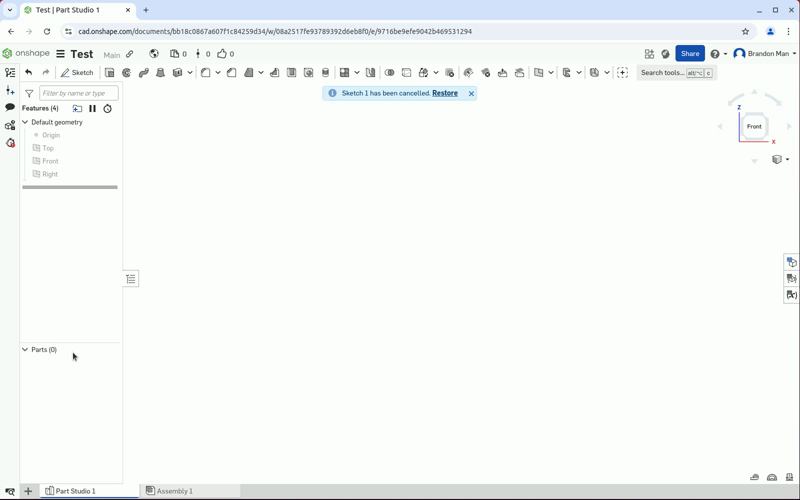
mouse_move(73, 352)
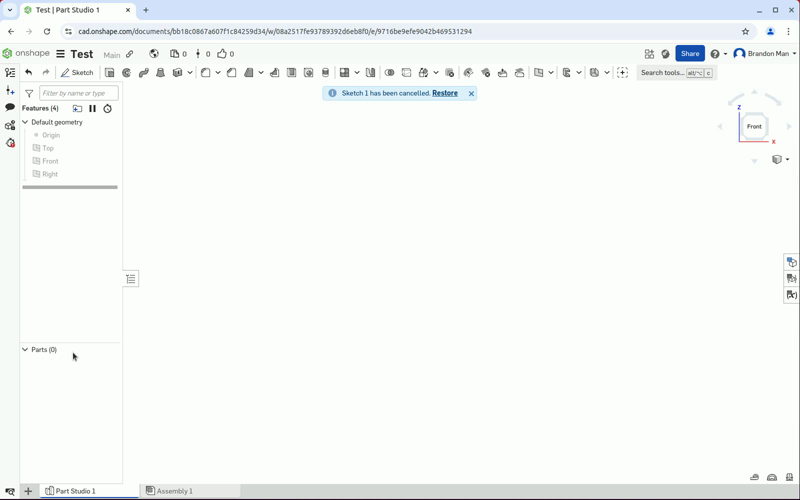
key(shift+y)
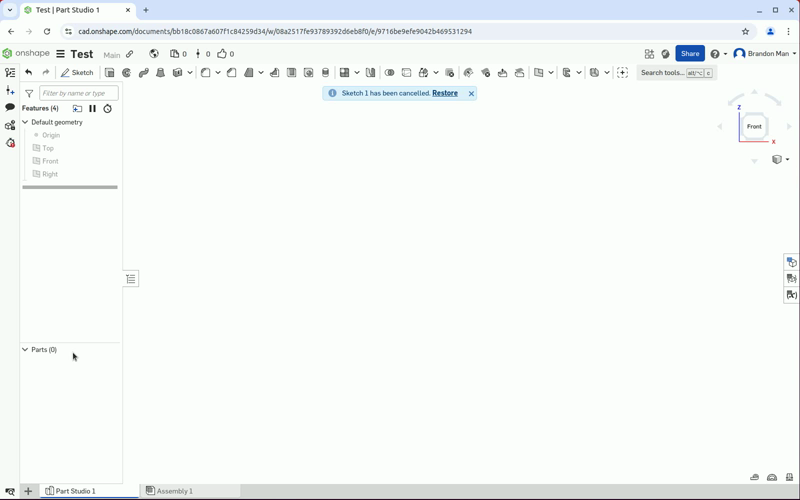
key(shift+s)
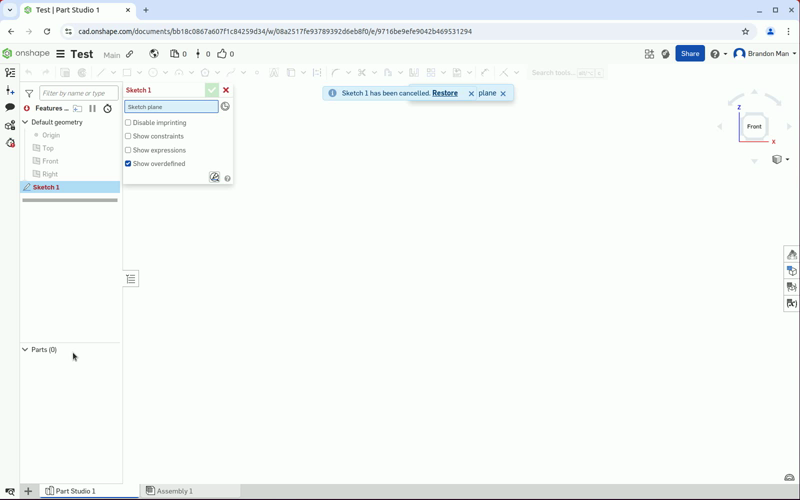
mouse_move(73, 163)
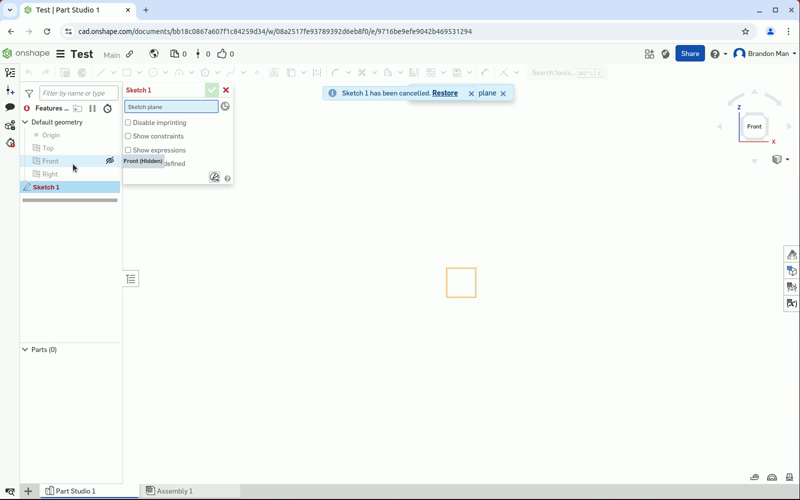
click(73, 163)
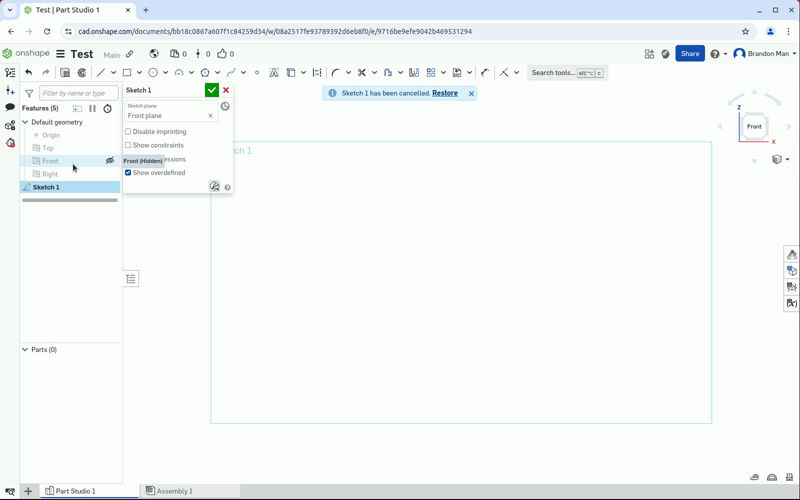
mouse_move(73, 352)
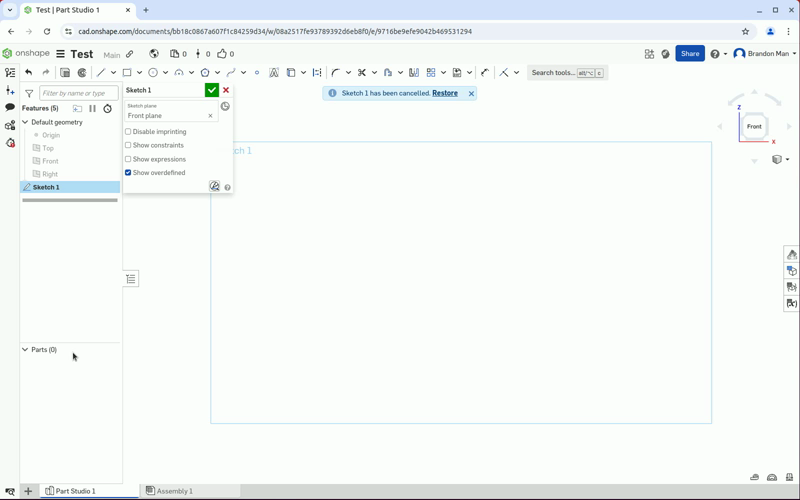
key(y)
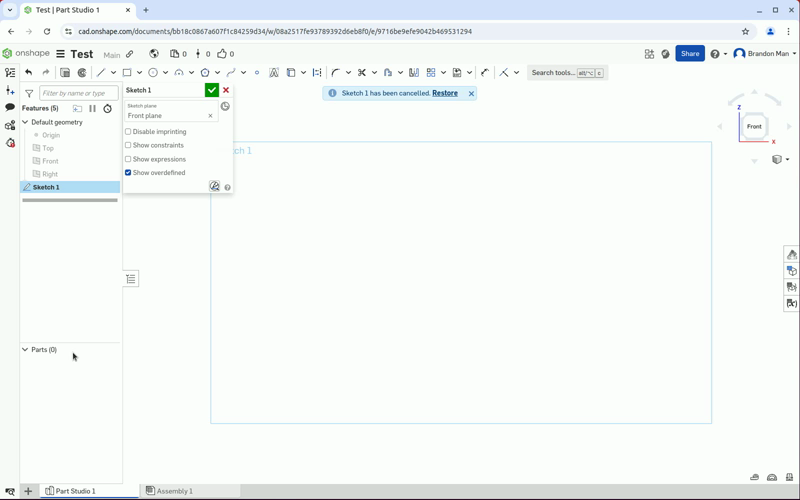
key(l)
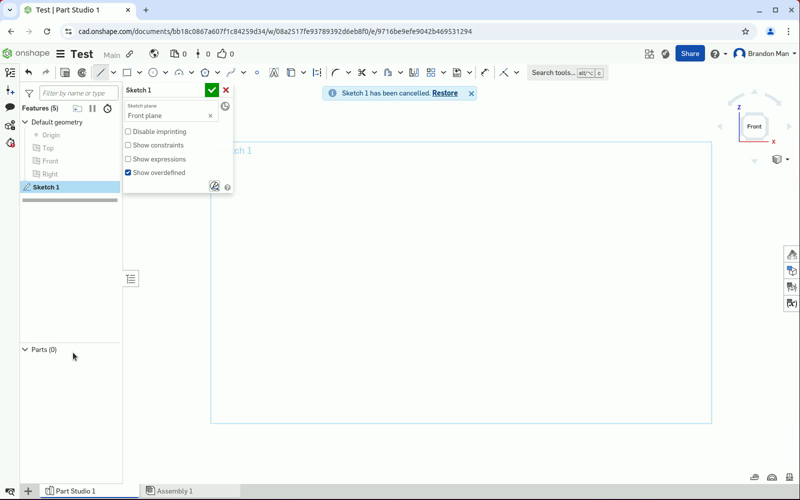
key_down(shift)
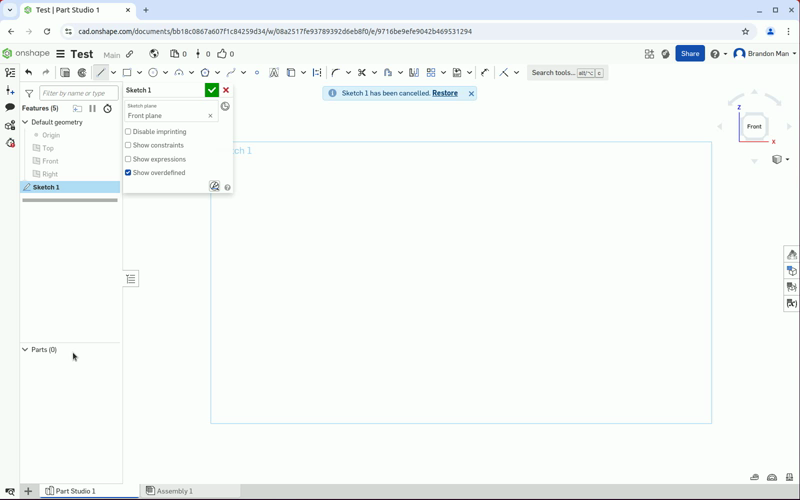
mouse_move(474, 225)
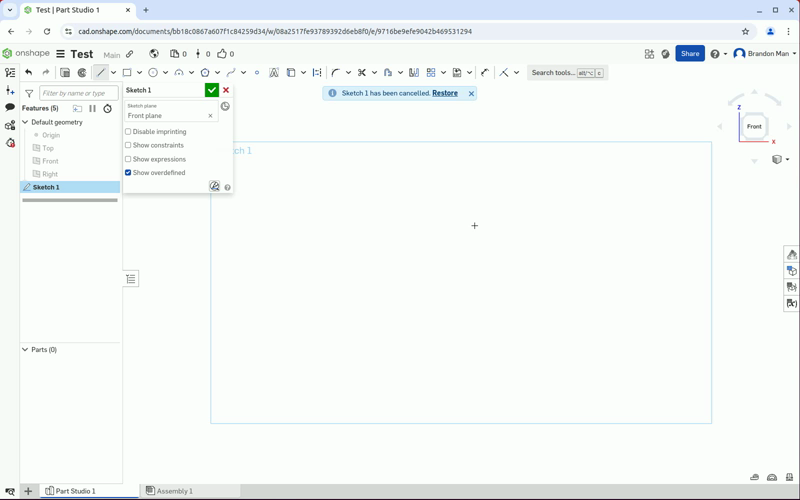
click(474, 225)
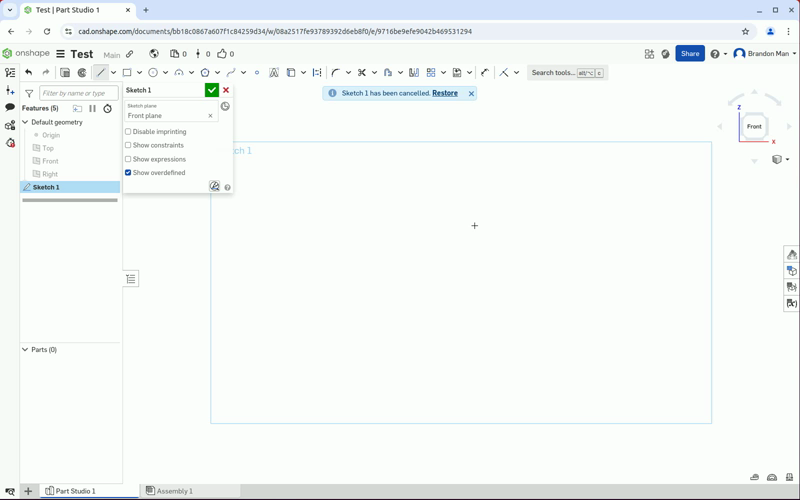
key_up(shift)
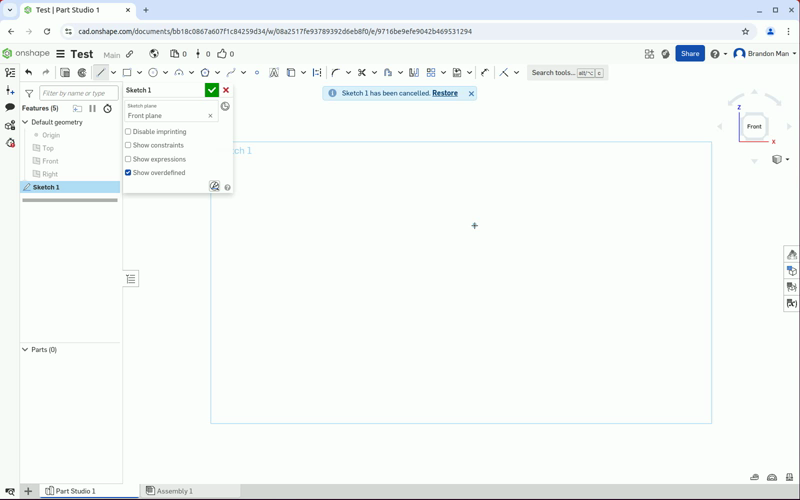
key_down(shift)
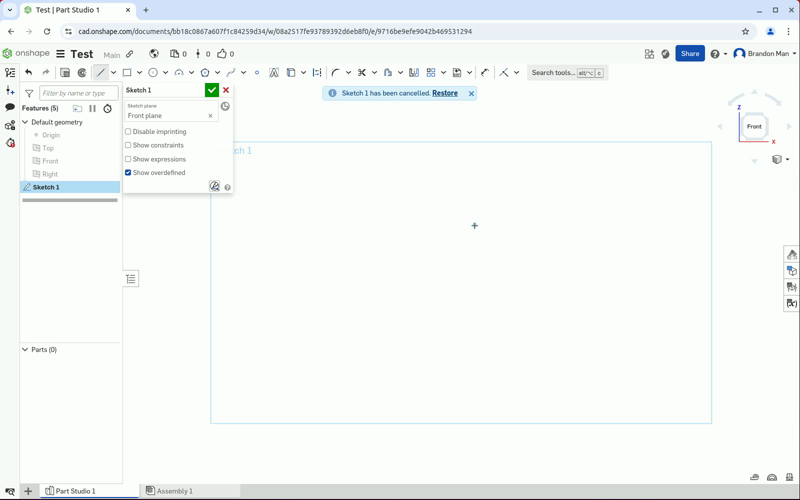
mouse_move(504, 225)
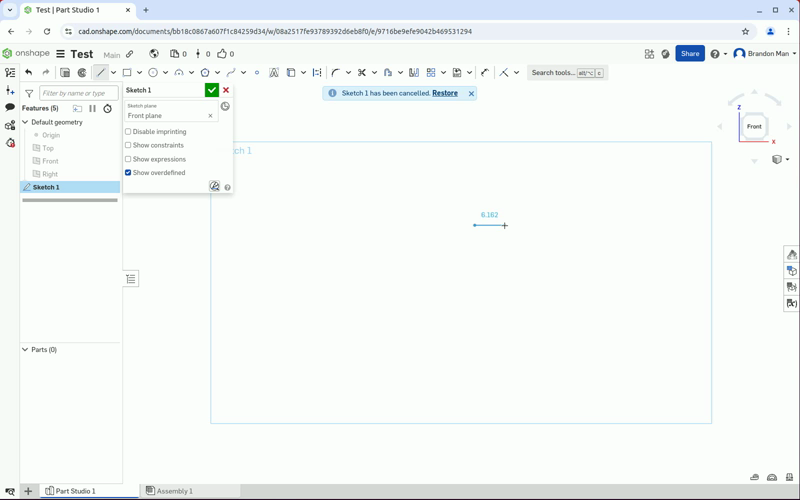
mouse_move(502, 225)
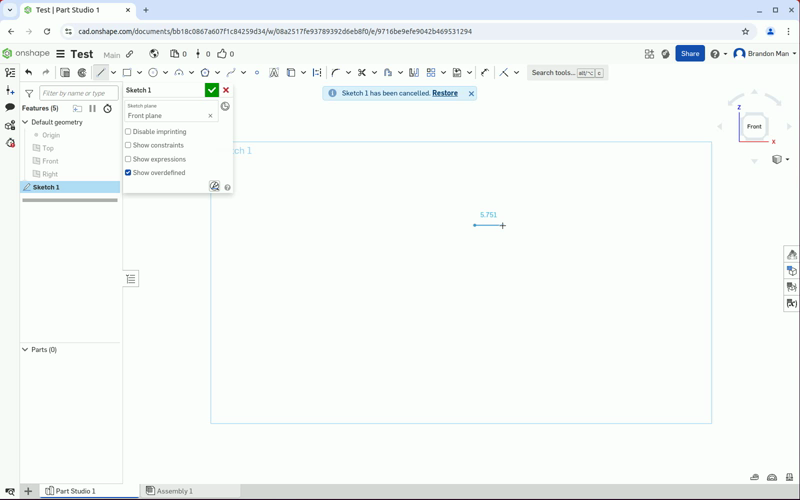
click(502, 225)
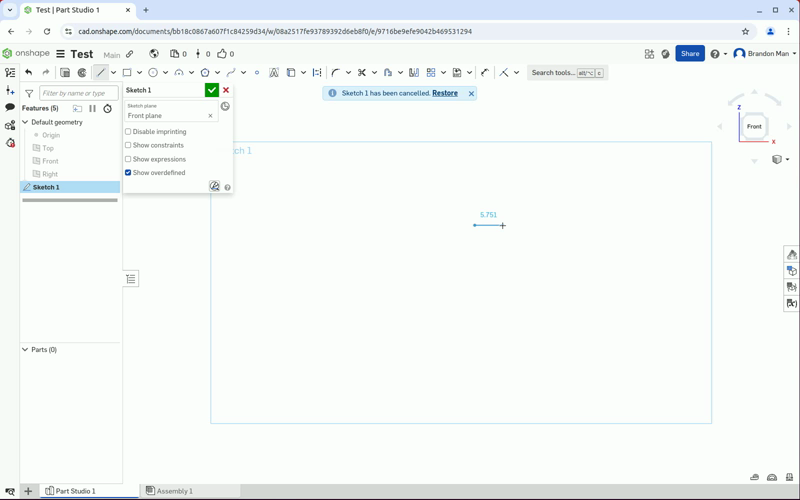
key_up(shift)
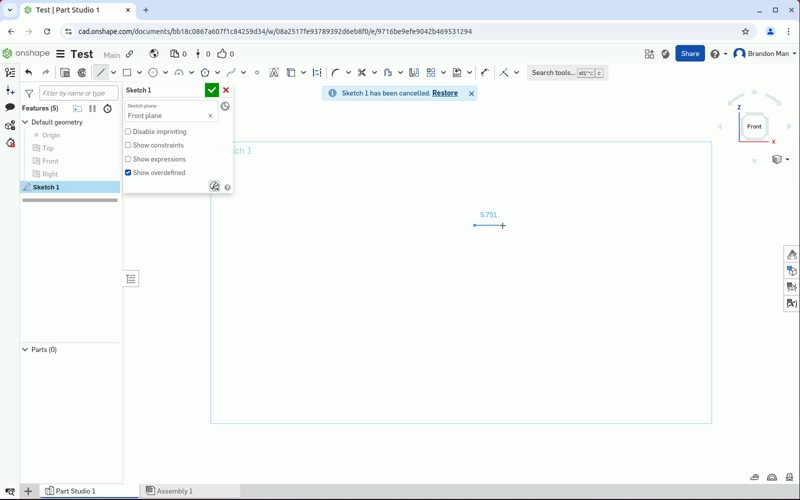
key_down(shift)
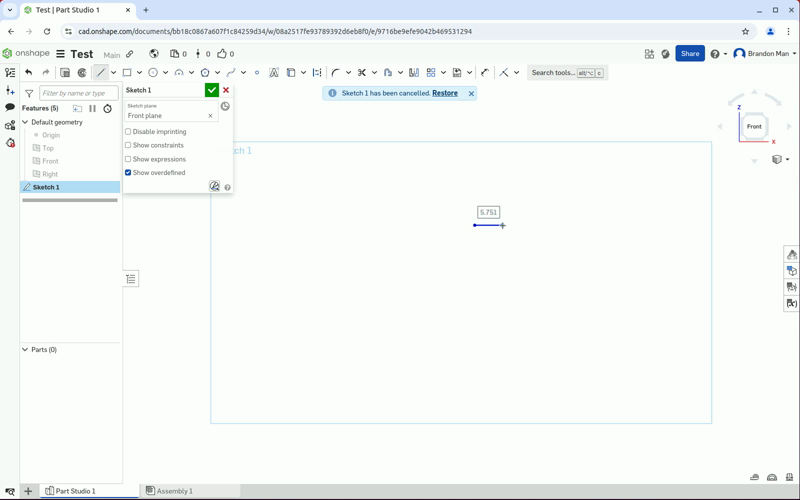
mouse_move(532, 225)
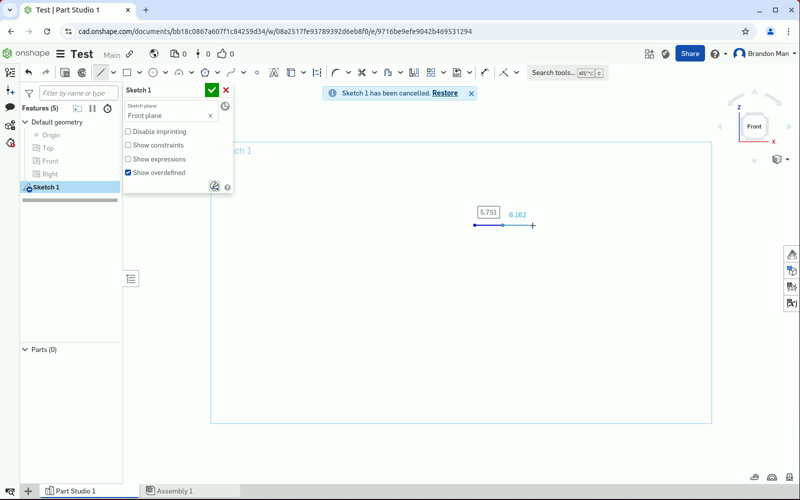
mouse_move(502, 197)
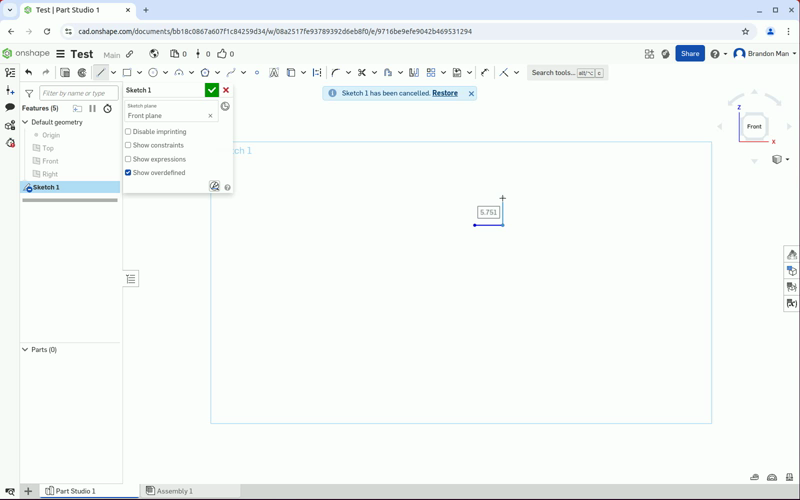
click(502, 197)
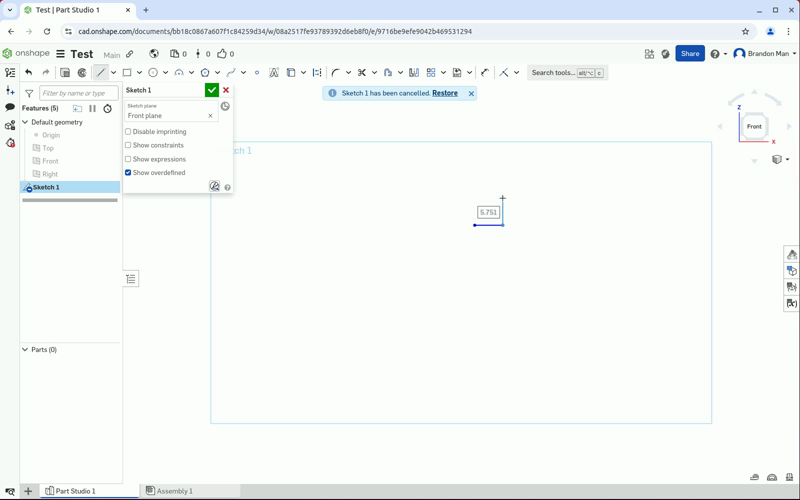
key_up(shift)
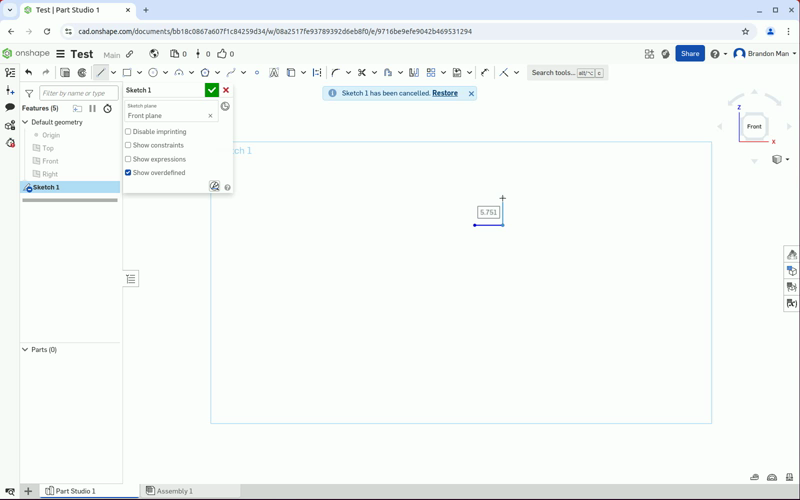
key_down(shift)
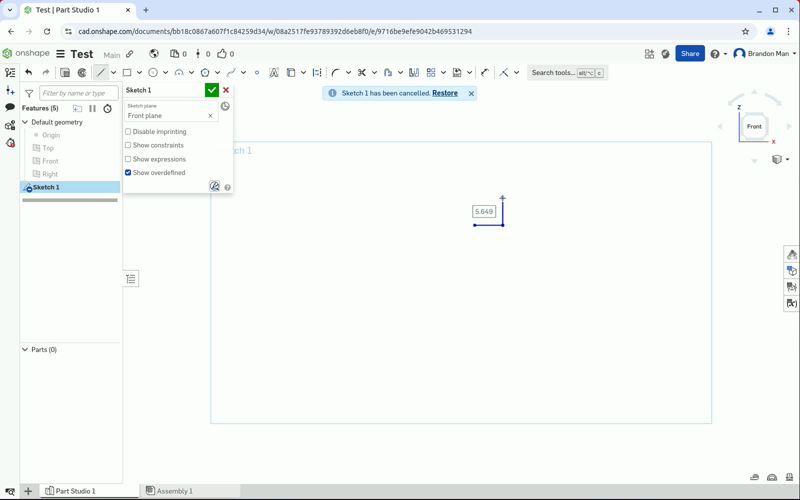
mouse_move(532, 197)
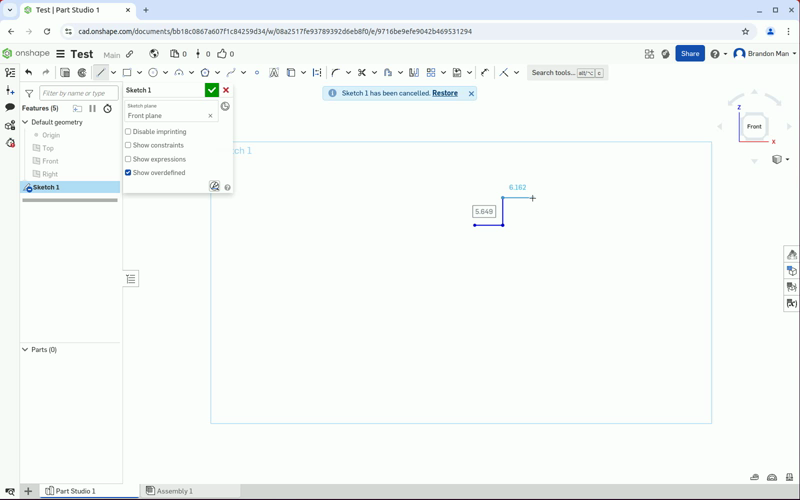
mouse_move(474, 197)
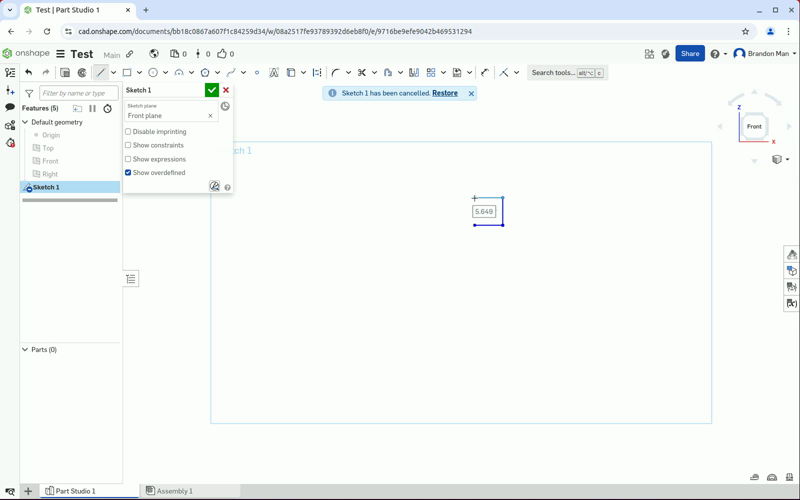
click(474, 197)
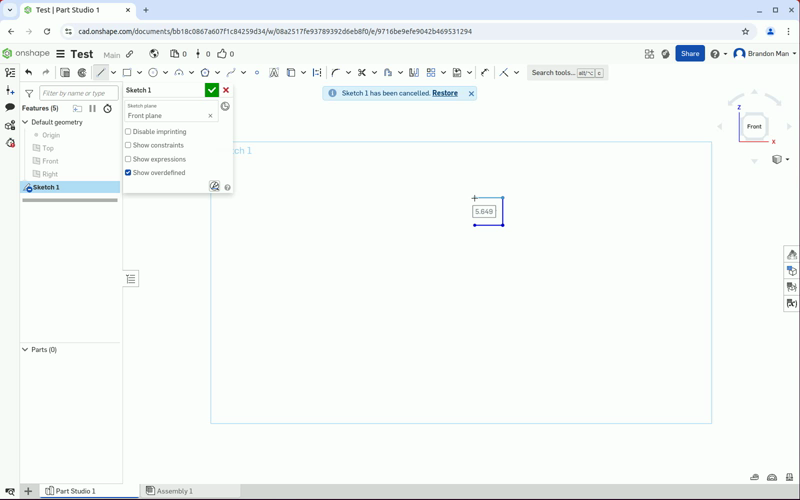
key_up(shift)
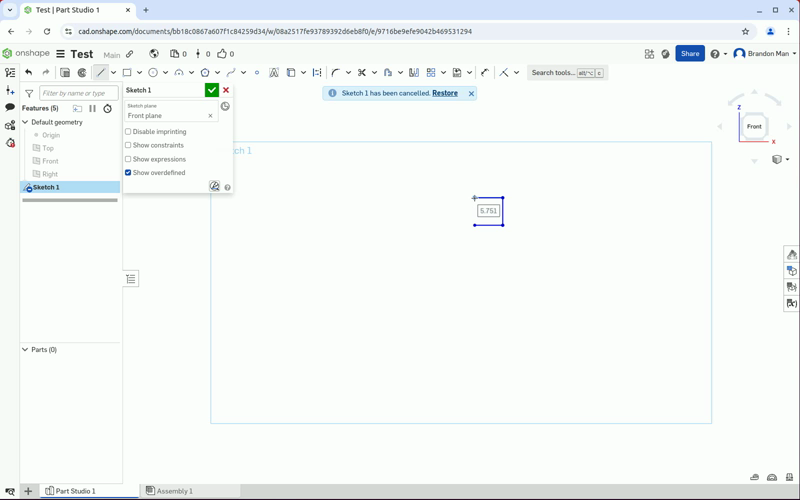
mouse_move(504, 197)
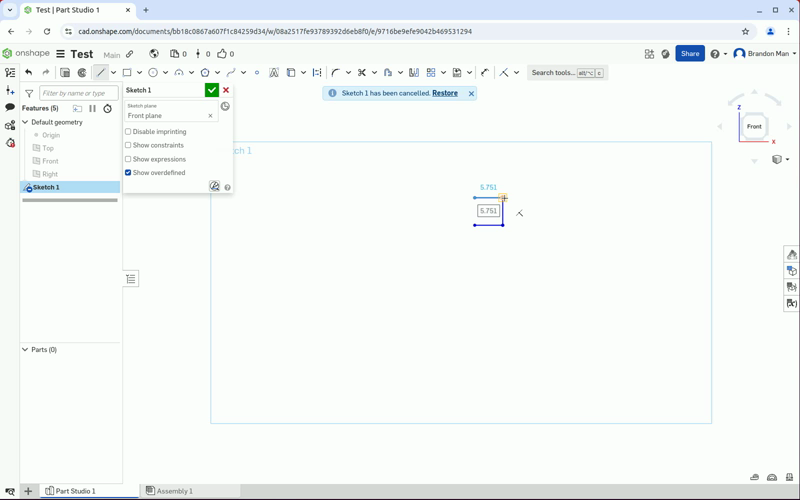
key_down(shift)
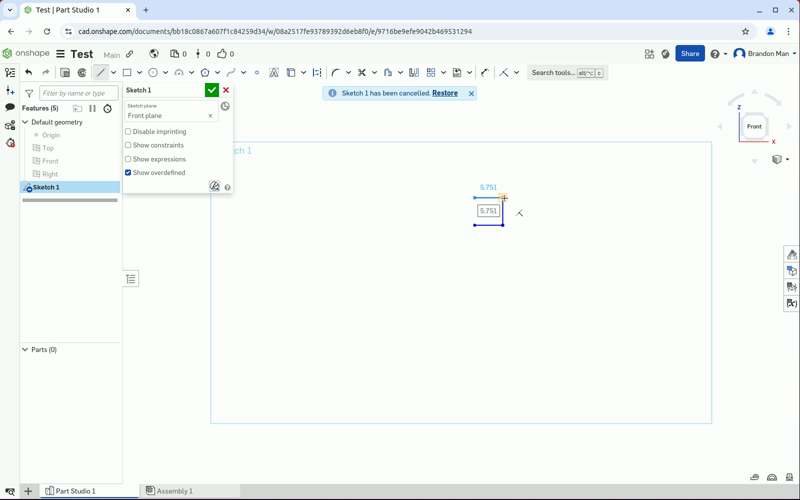
mouse_move(474, 225)
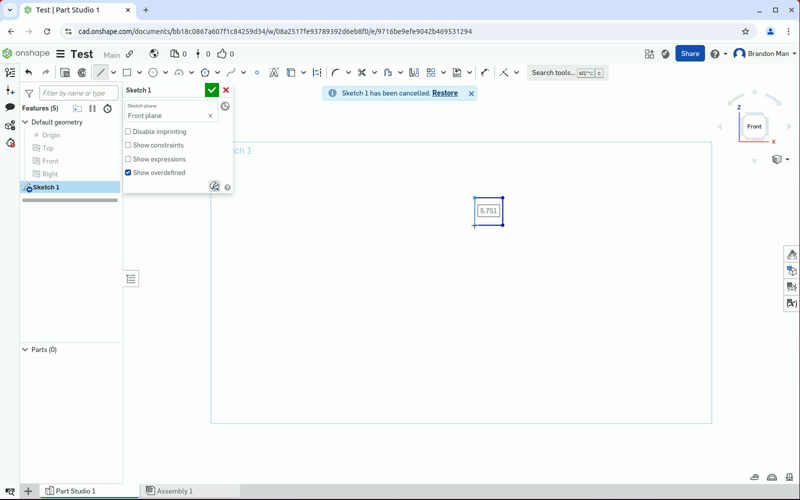
key_up(shift)
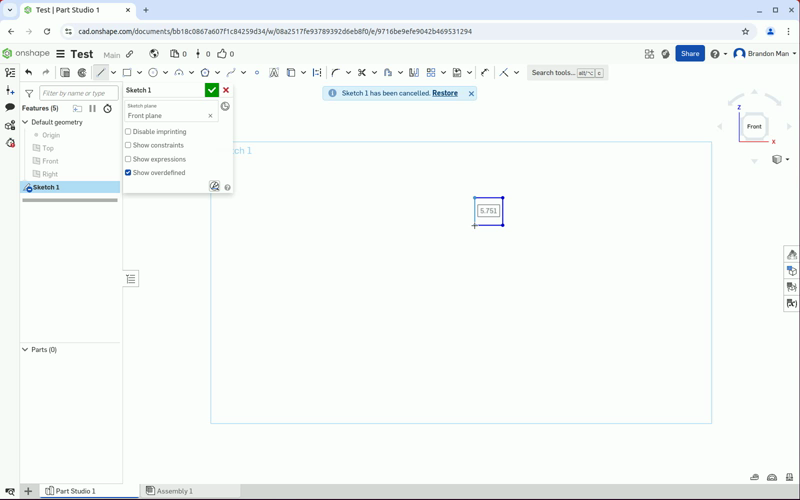
click(474, 225)
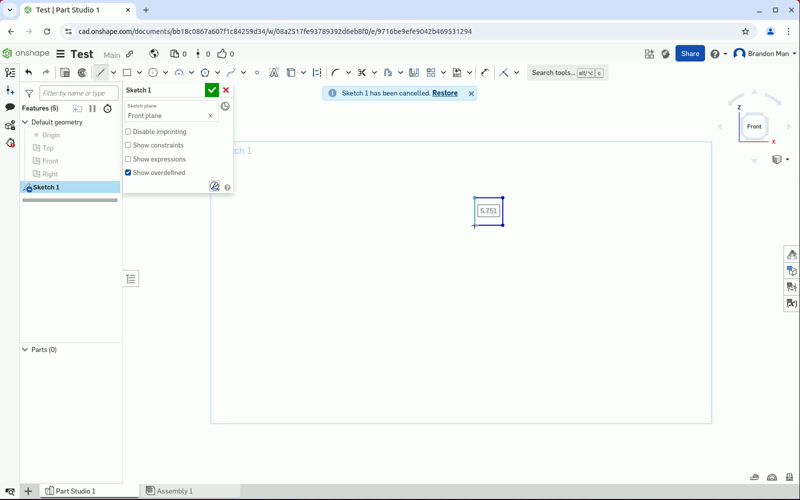
key(esc)
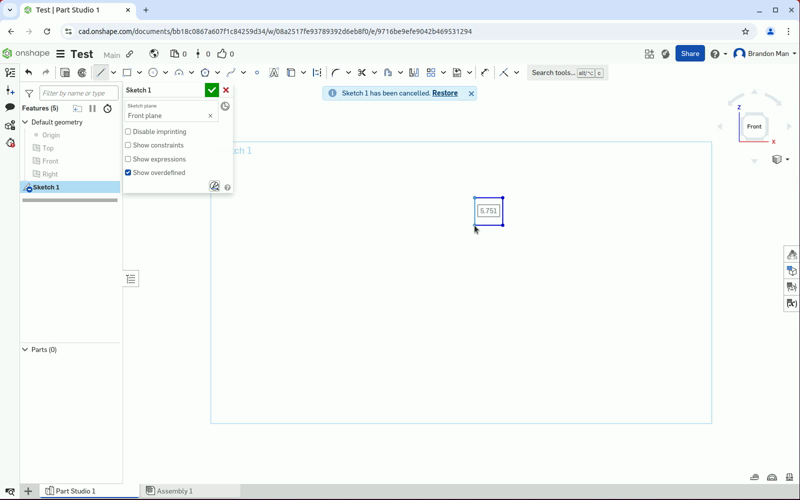
mouse_move(481, 207)
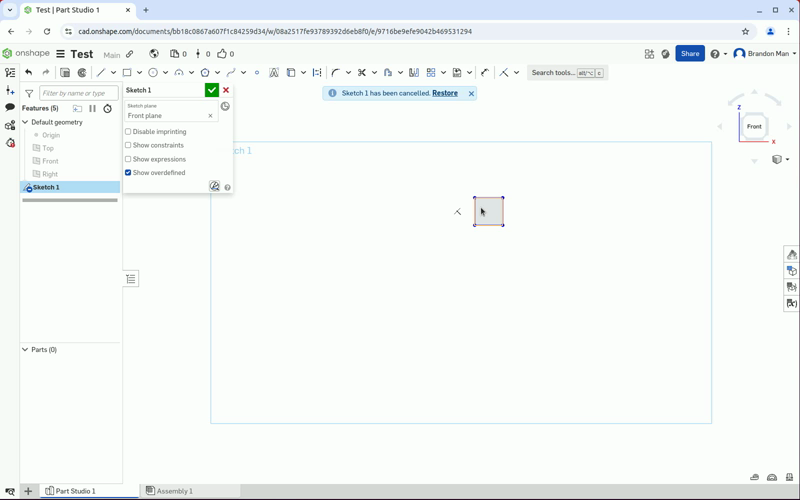
scroll(6)
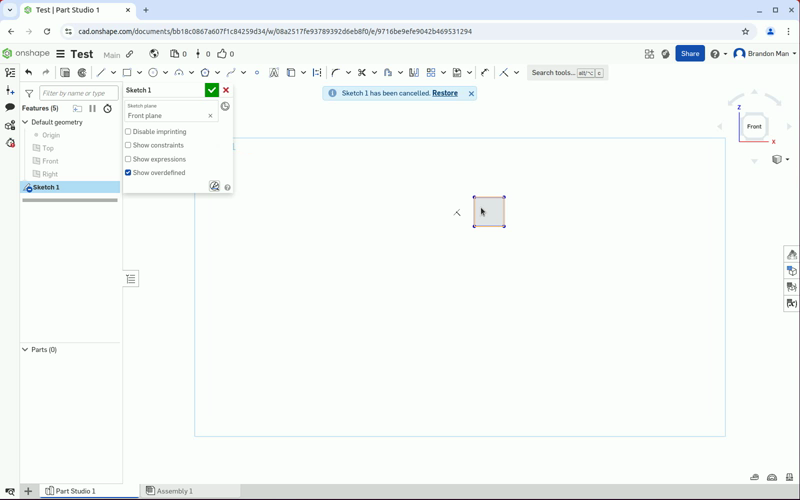
scroll(6)
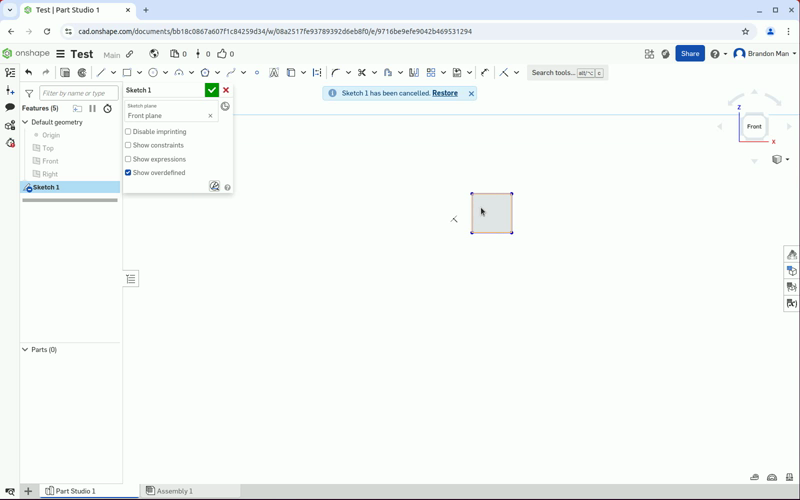
scroll(6)
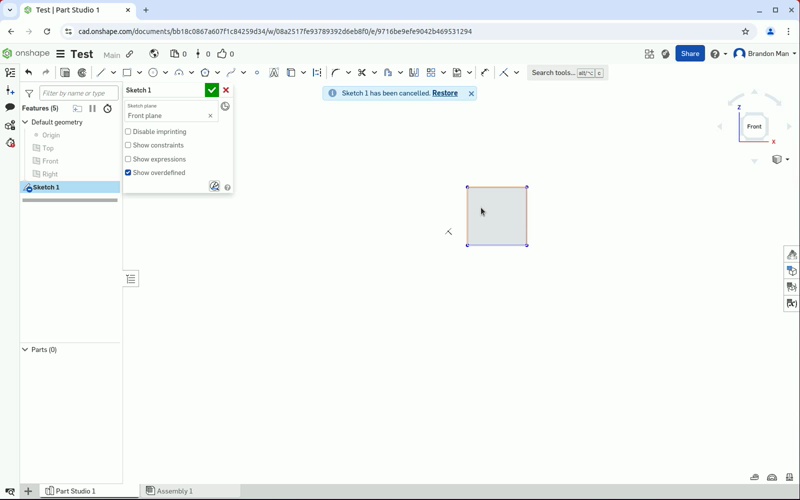
scroll(6)
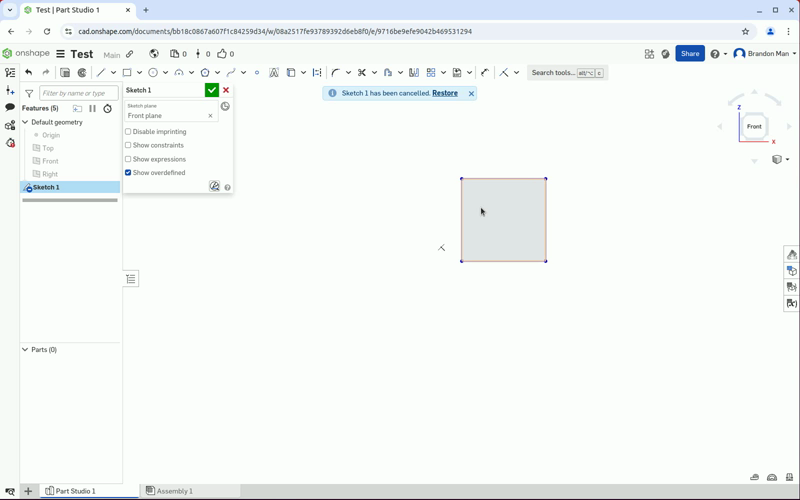
scroll(6)
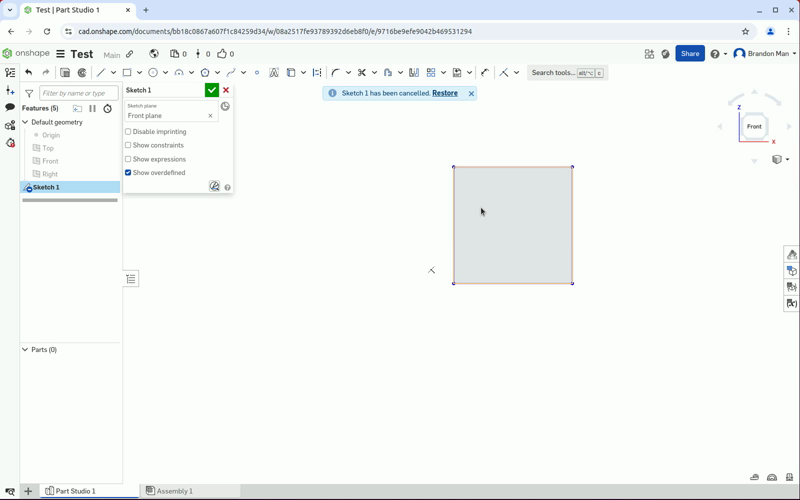
scroll(6)
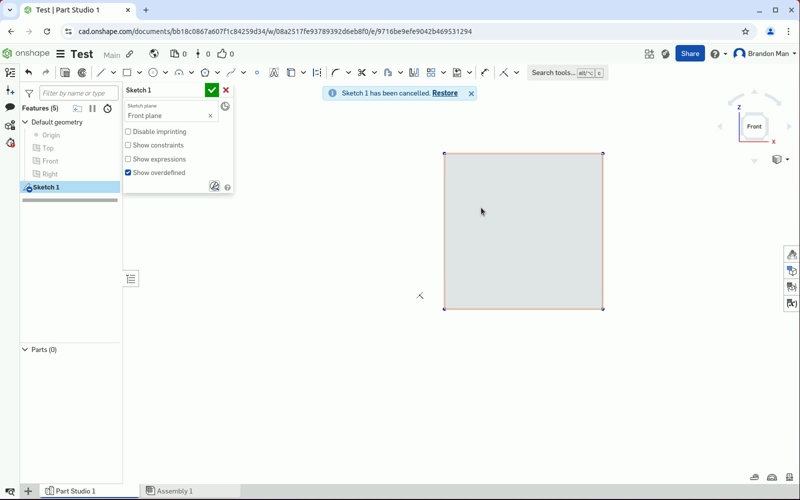
scroll(6)
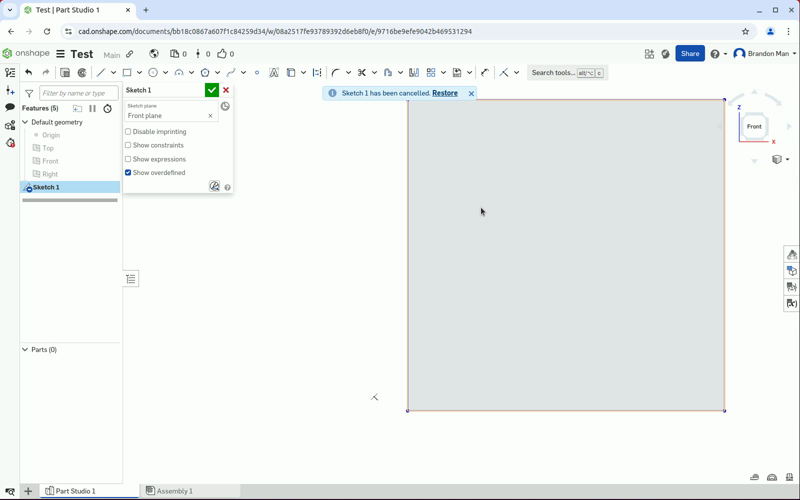
click(481, 207)
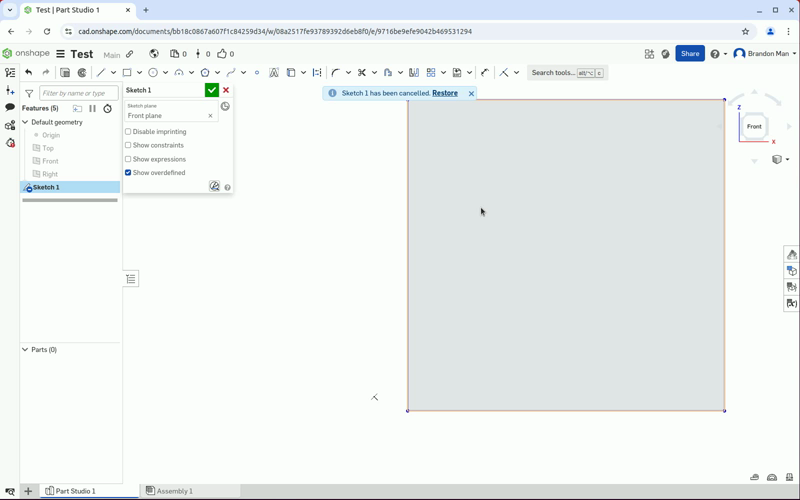
scroll(-6)
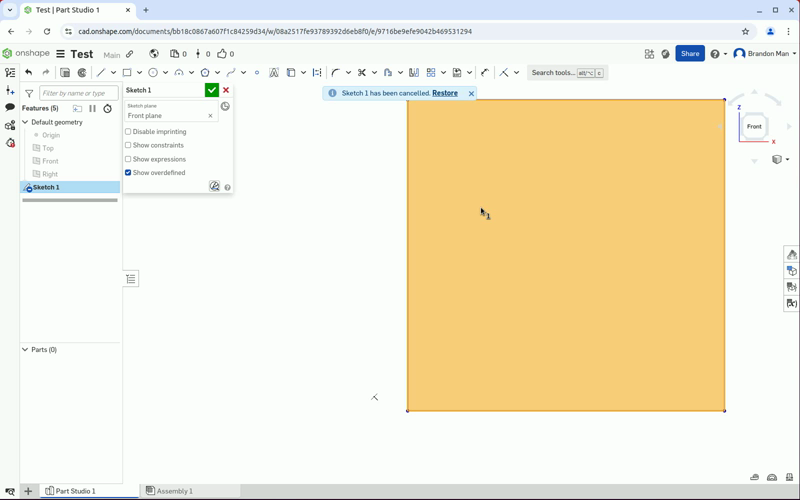
scroll(-6)
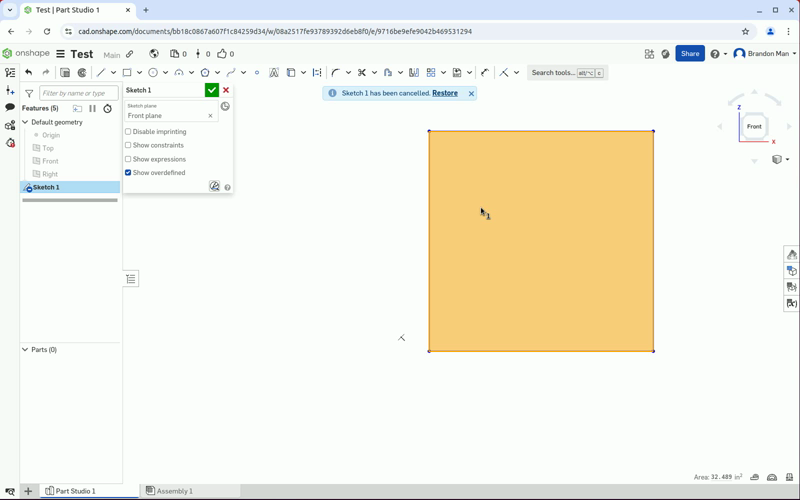
scroll(-6)
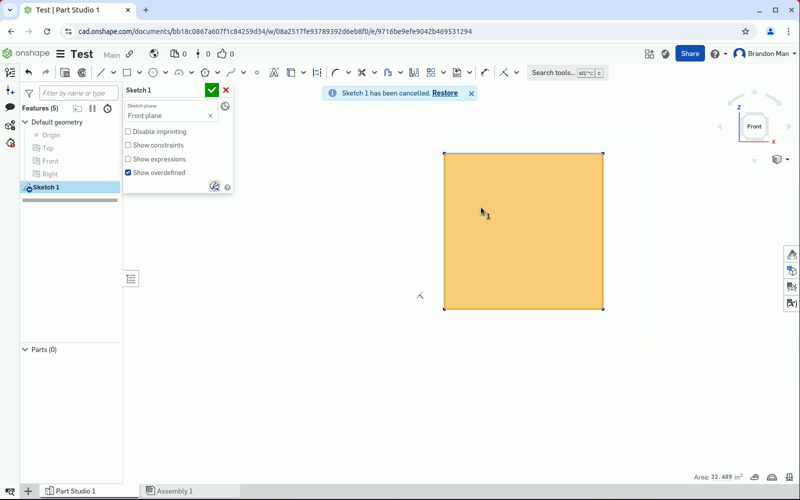
scroll(-6)
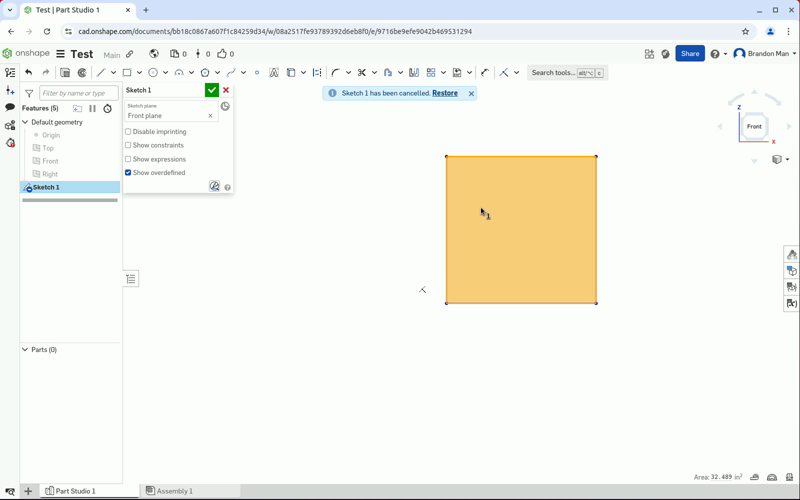
scroll(-6)
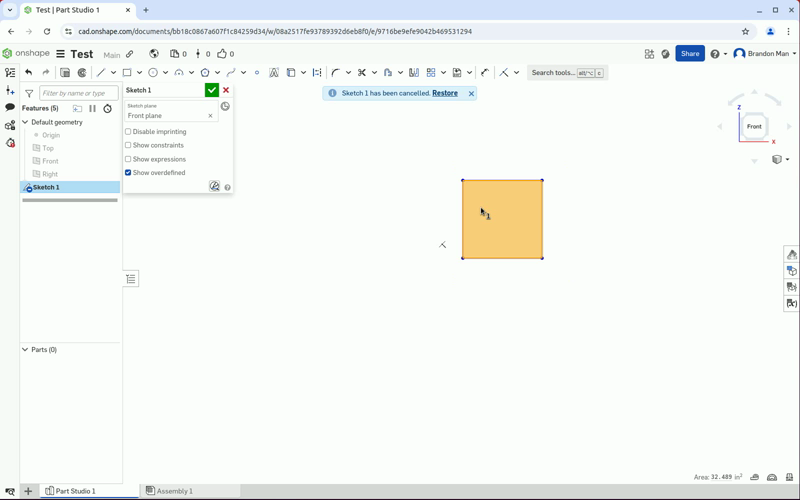
scroll(-6)
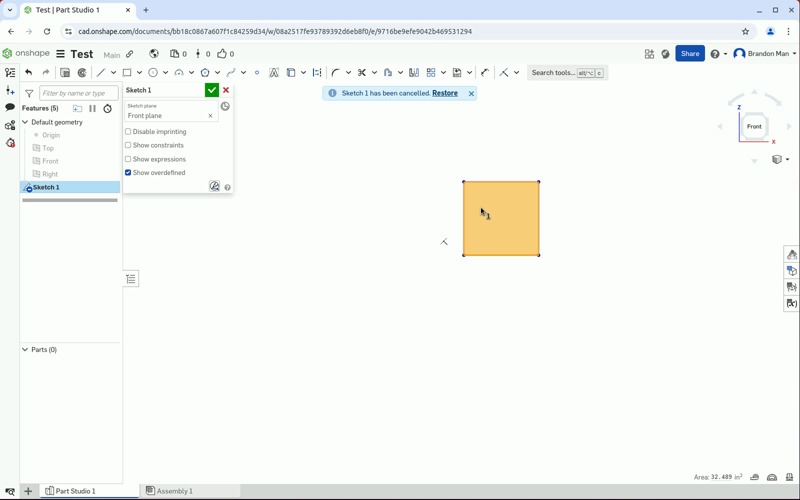
scroll(-6)
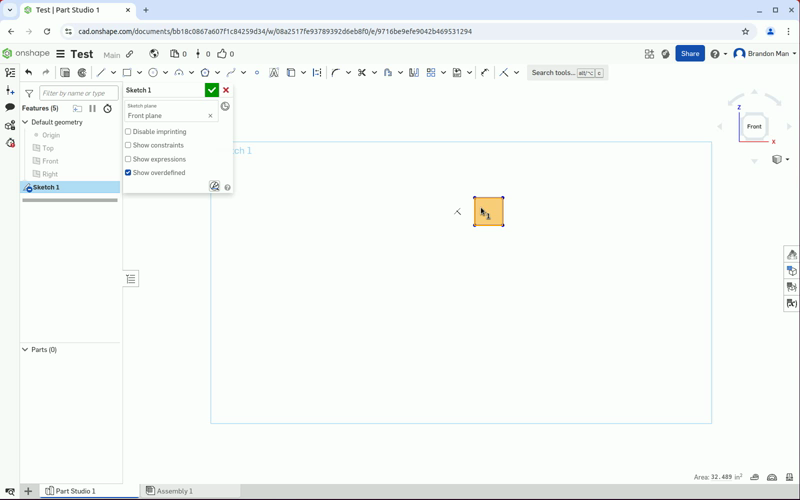
mouse_move(73, 352)
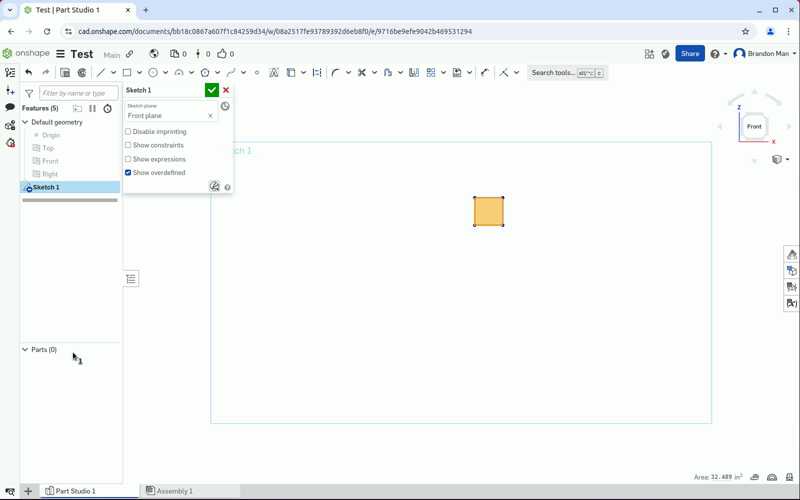
key(shift+y)
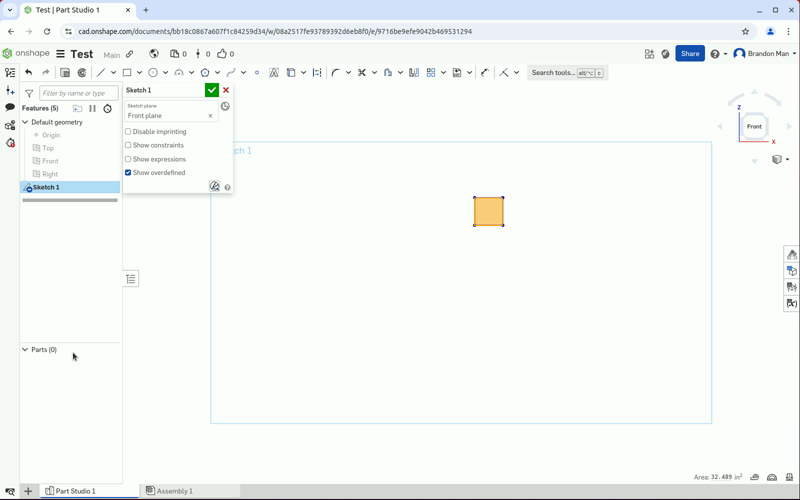
key(shift+e)
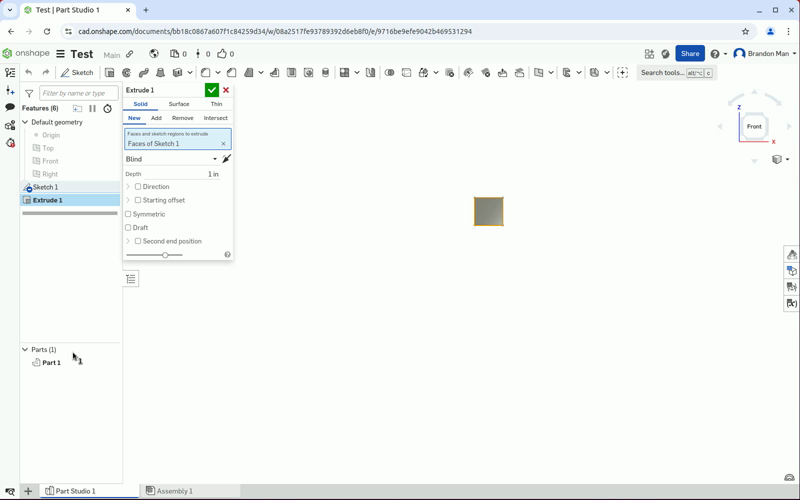
mouse_move(143, 106)
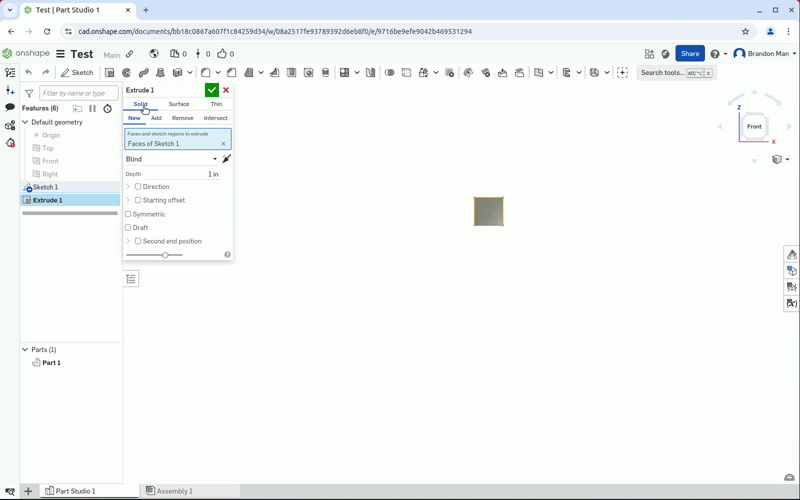
click(143, 106)
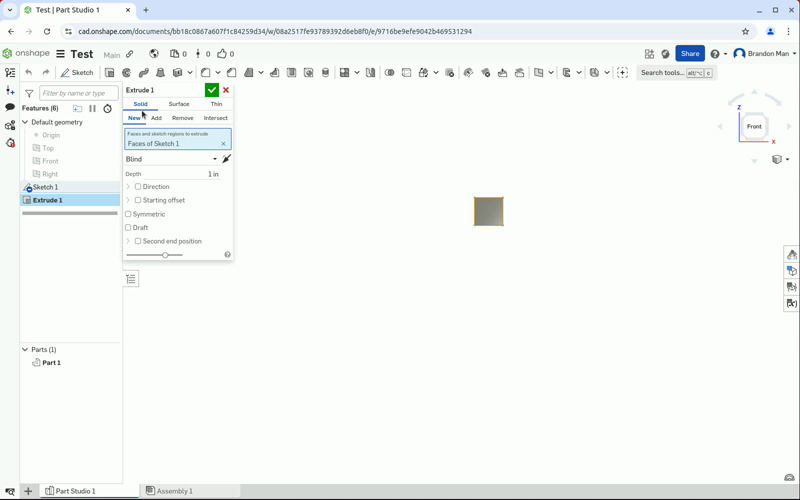
mouse_move(137, 120)
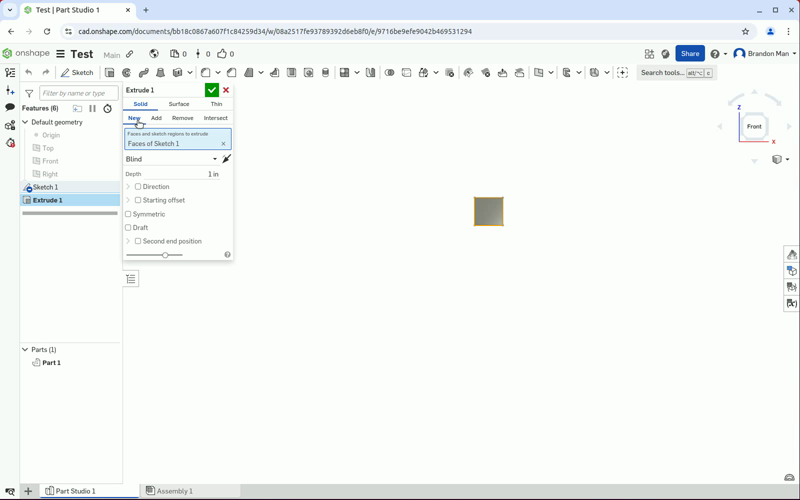
click(137, 120)
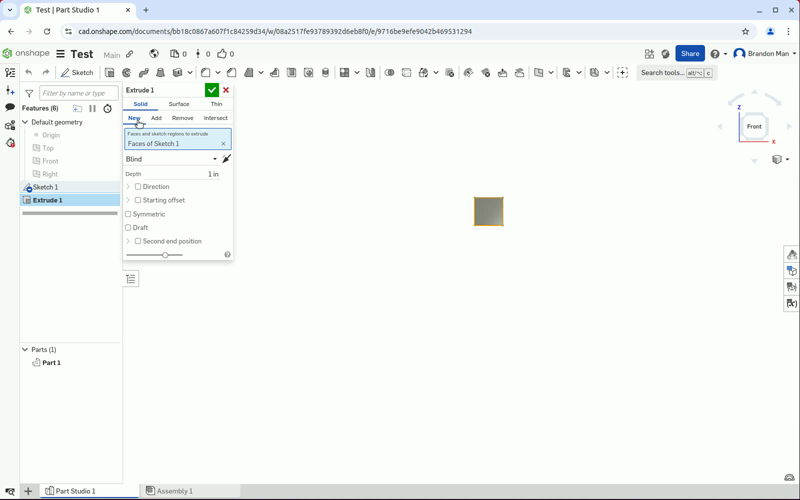
key(tab, 4)
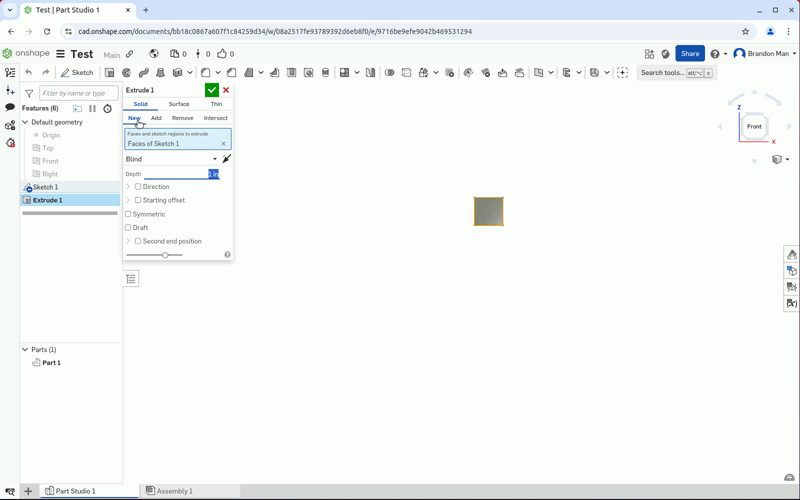
text(1.204)
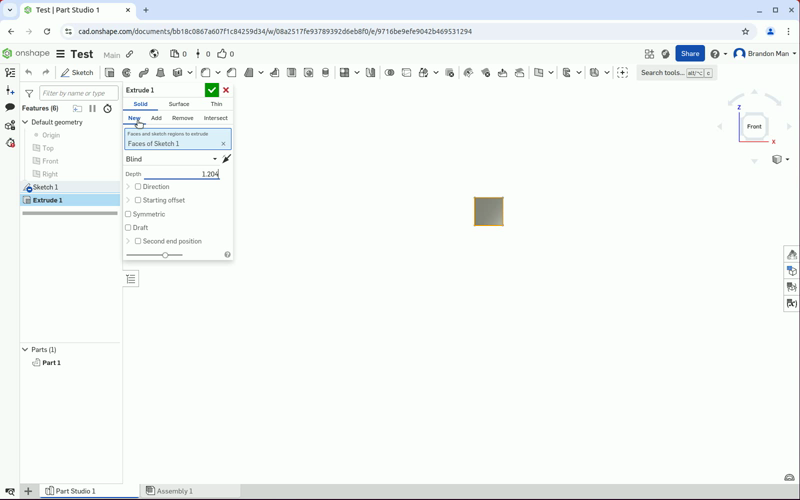
key(enter)
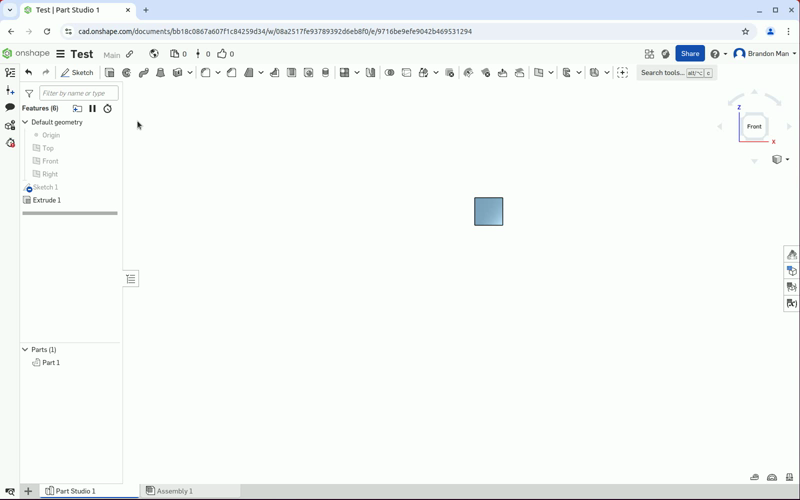
key(shift+h)
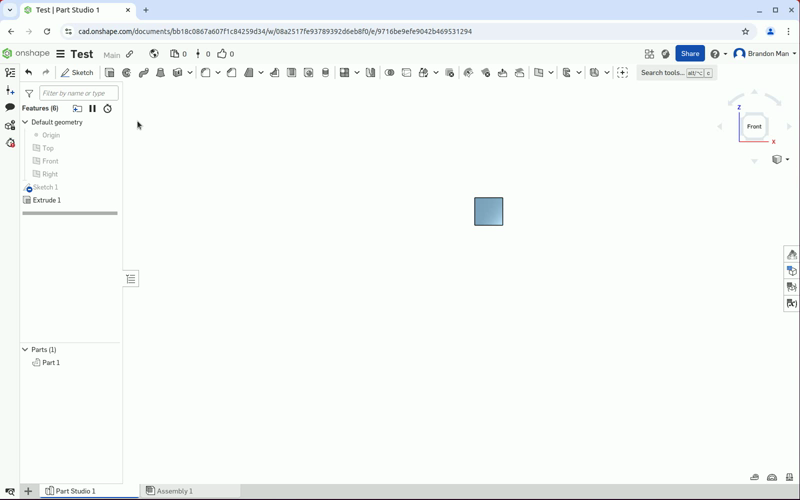
key(shift+h)
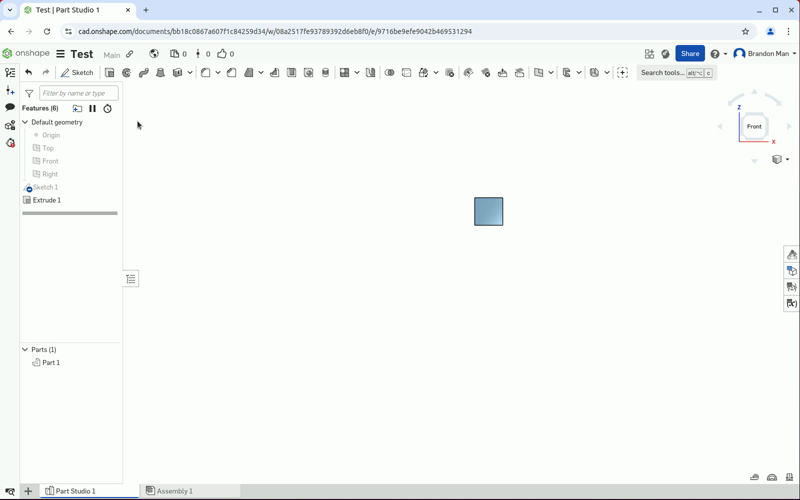
mouse_move(73, 189)
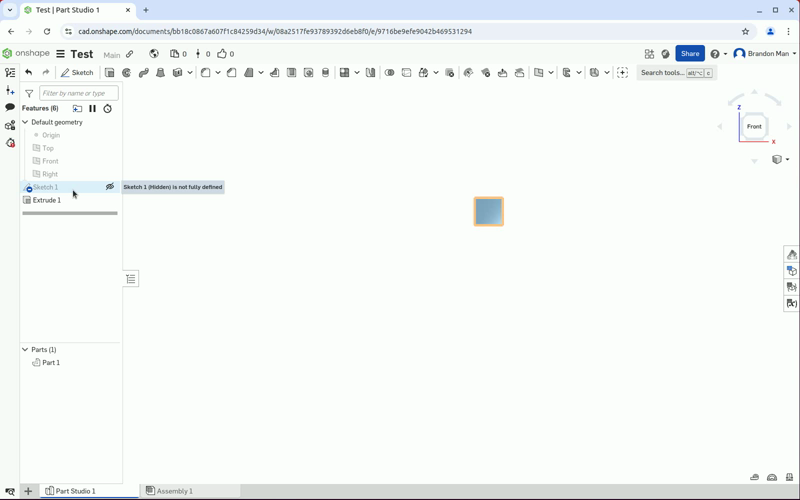
click(73, 189)
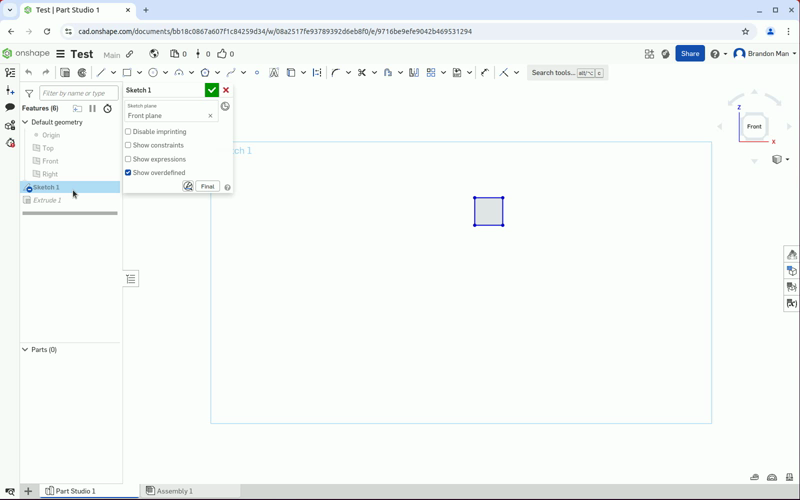
mouse_move(229, 92)
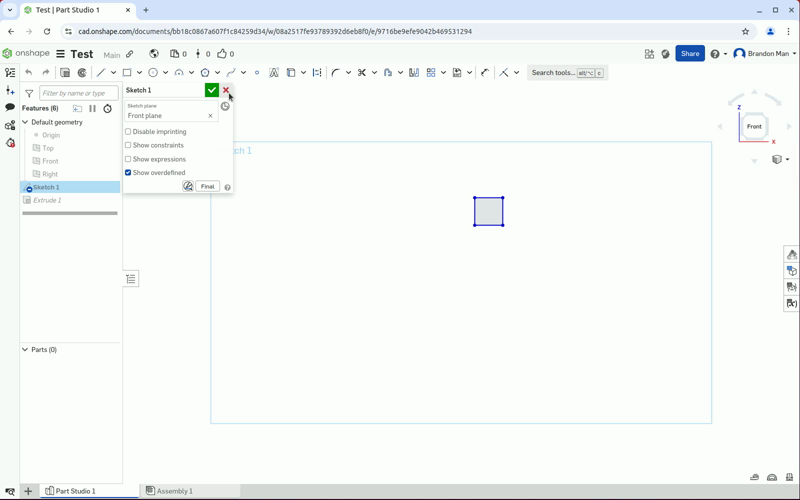
click(229, 92)
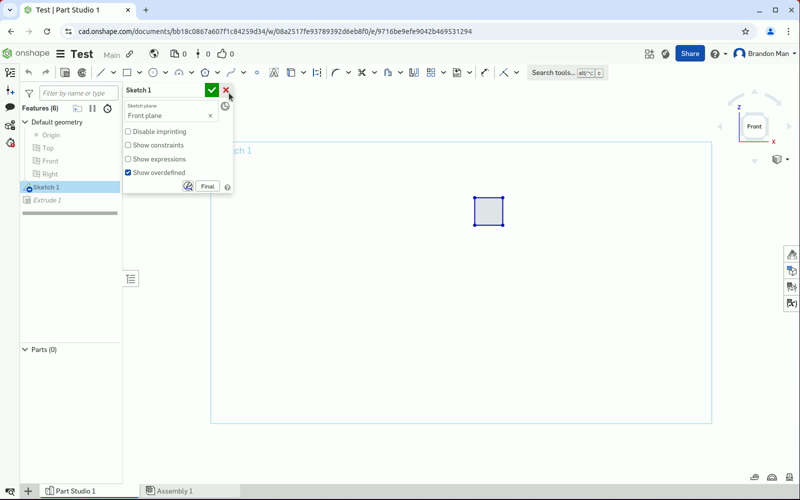
key(shift+s)
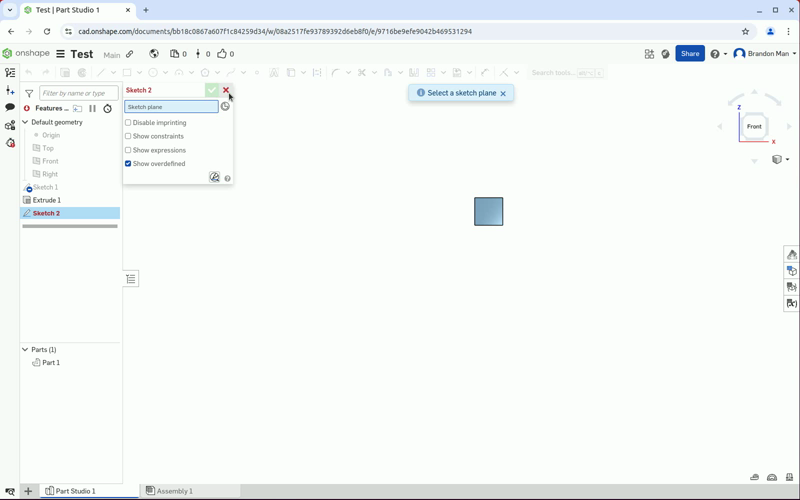
mouse_move(73, 163)
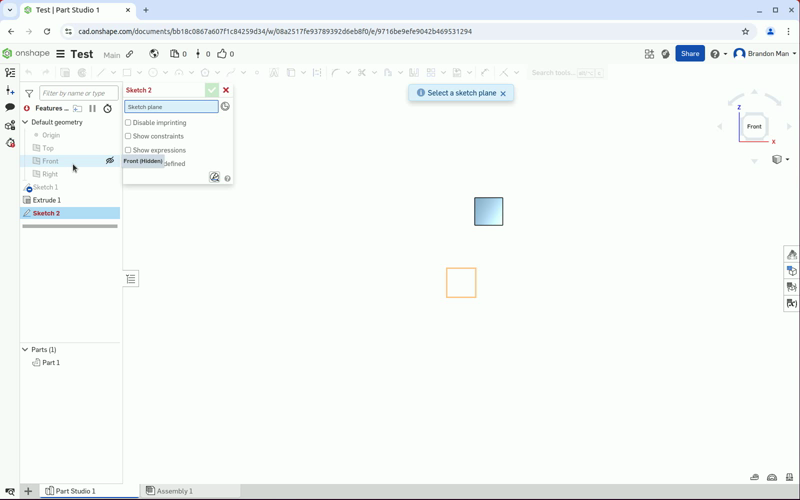
click(73, 163)
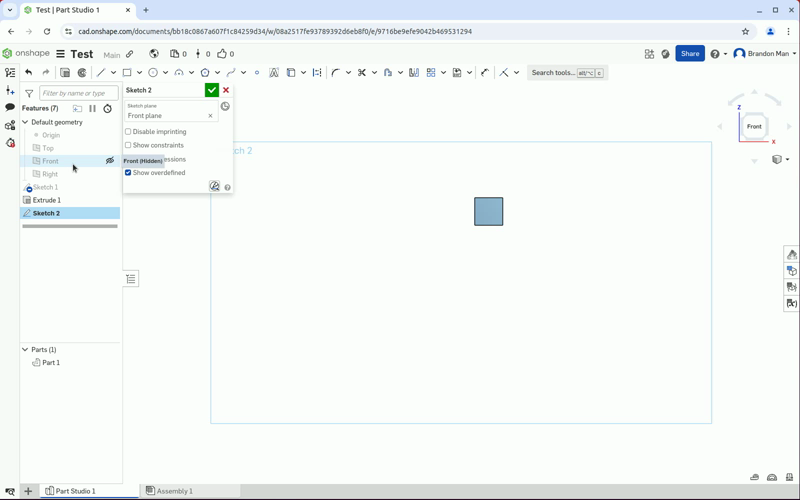
mouse_move(73, 352)
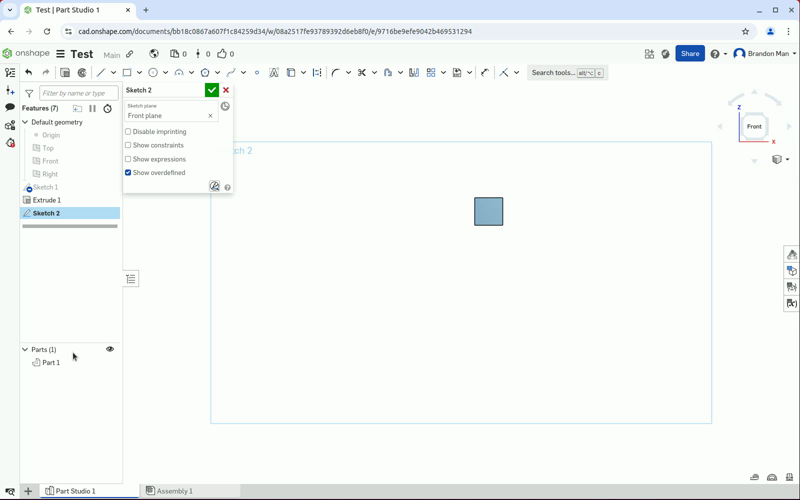
key(y)
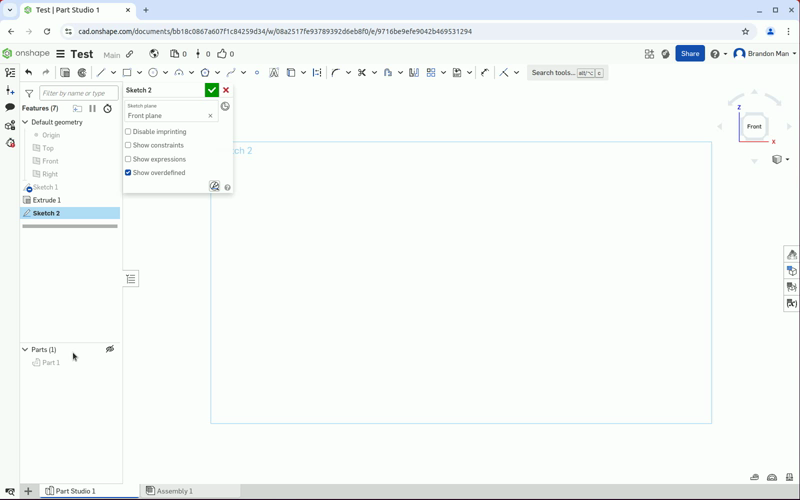
key(l)
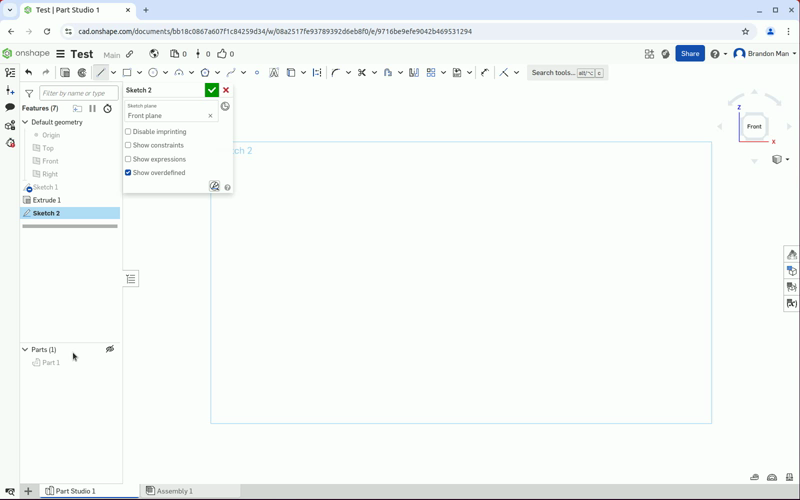
key_down(shift)
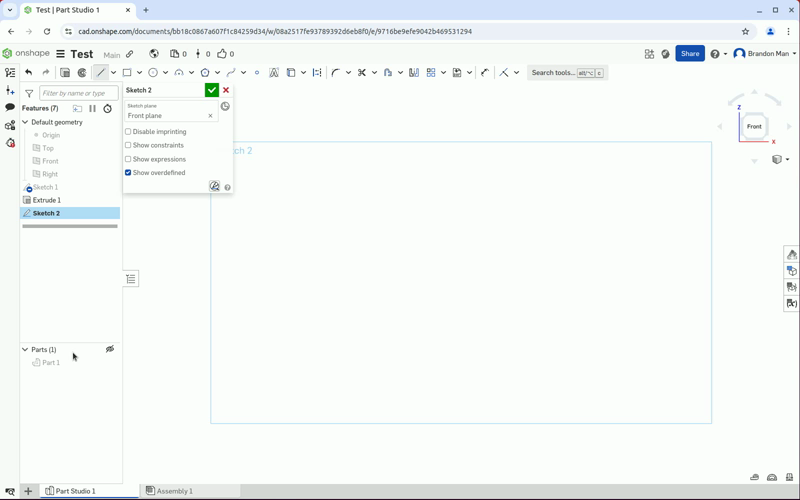
mouse_move(350, 224)
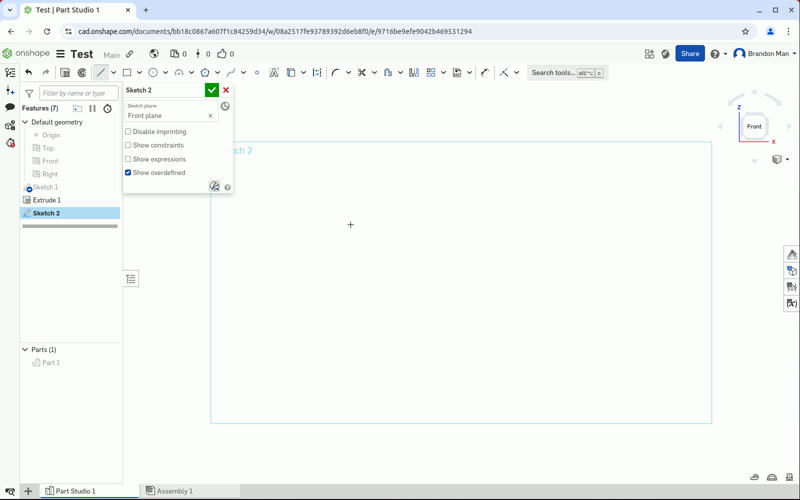
click(350, 224)
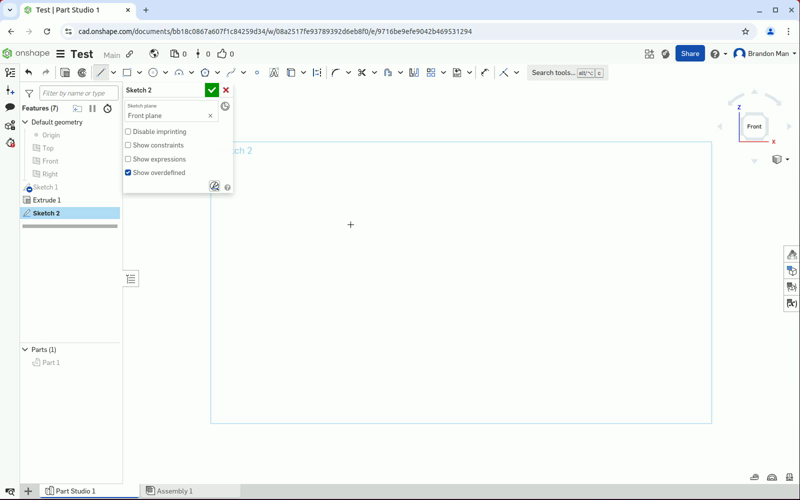
key_up(shift)
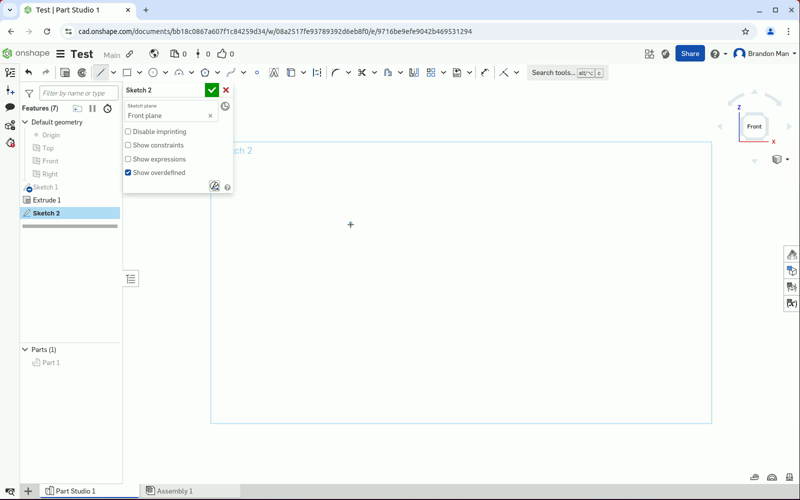
key_down(shift)
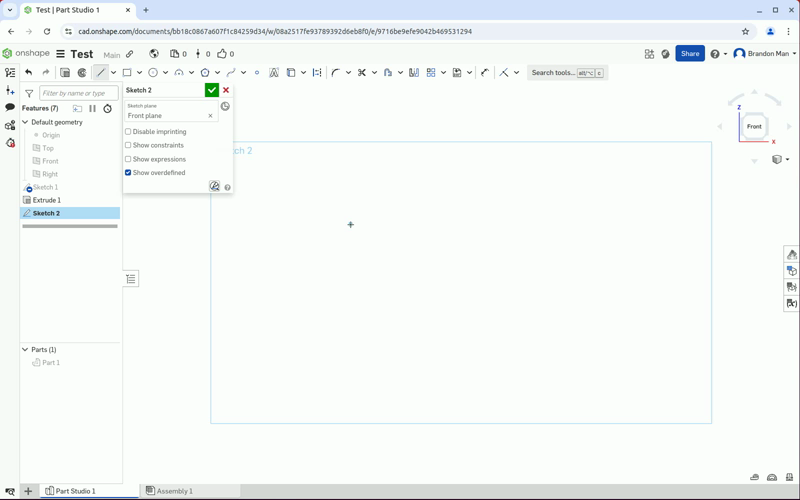
mouse_move(422, 224)
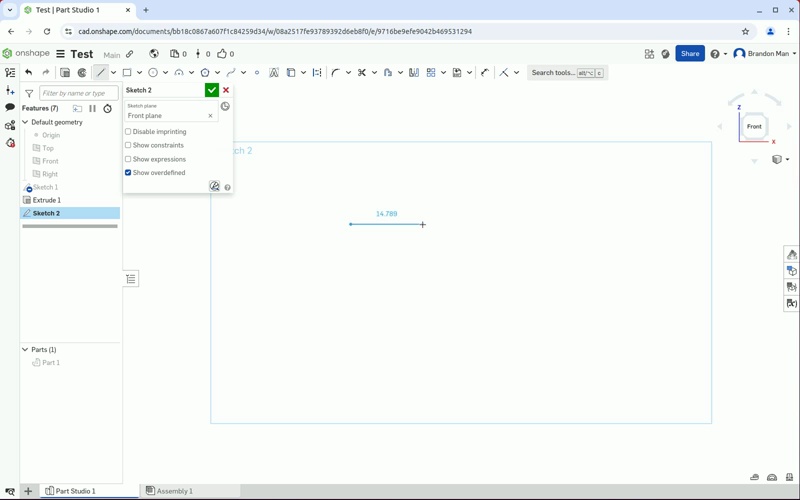
click(422, 224)
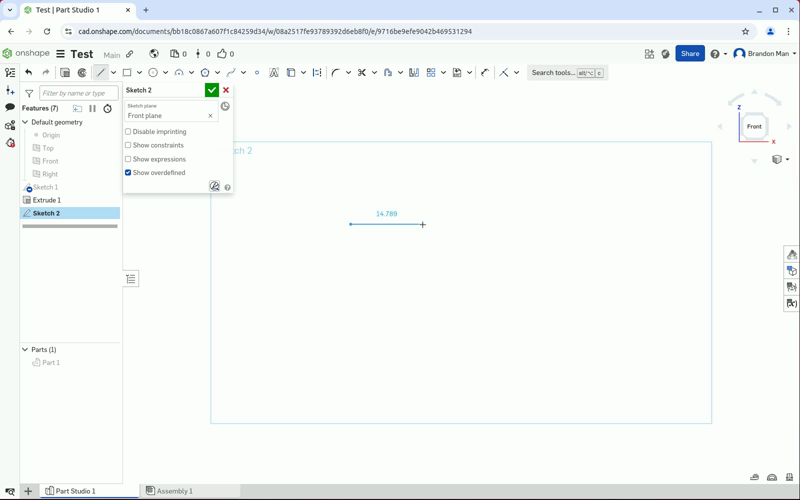
key_up(shift)
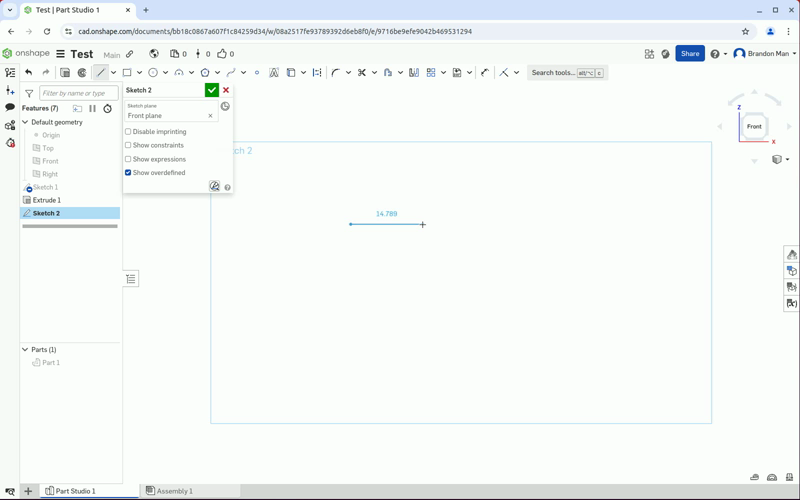
key_down(shift)
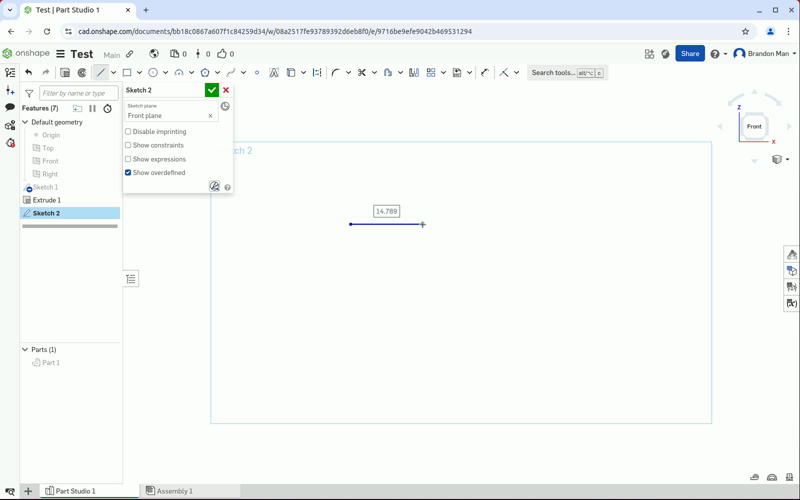
mouse_move(452, 224)
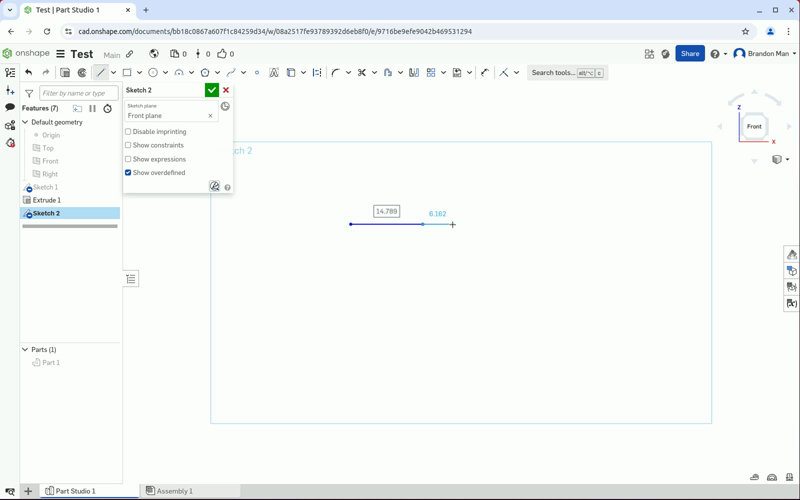
mouse_move(422, 169)
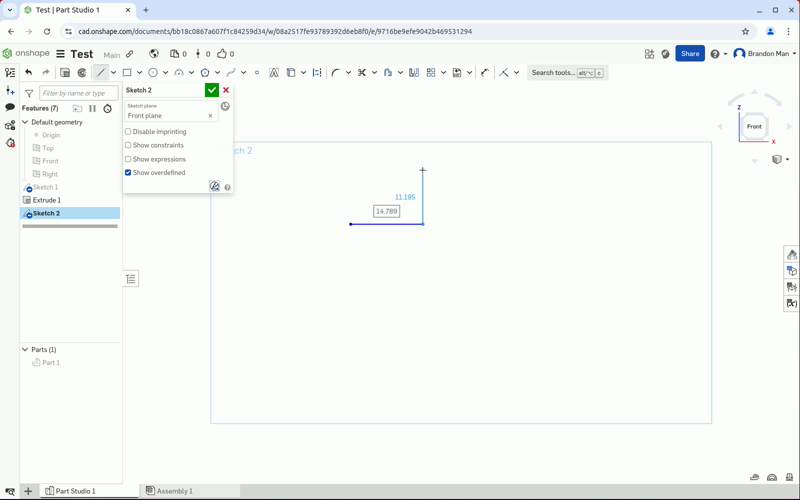
click(422, 169)
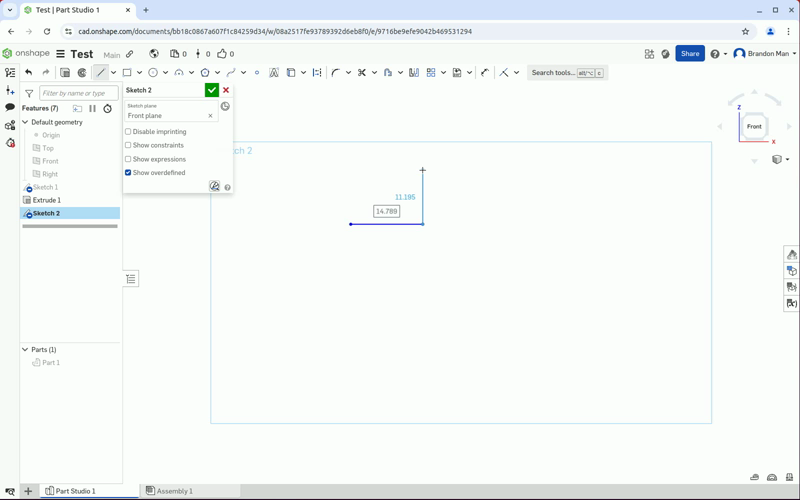
key_up(shift)
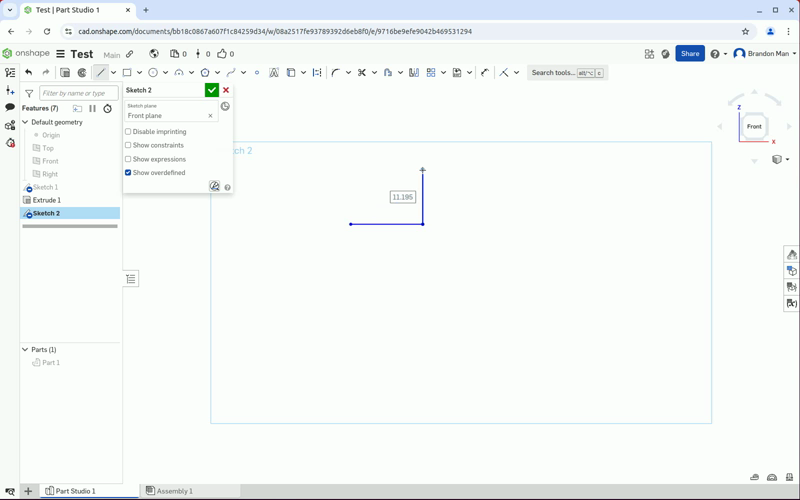
key_down(shift)
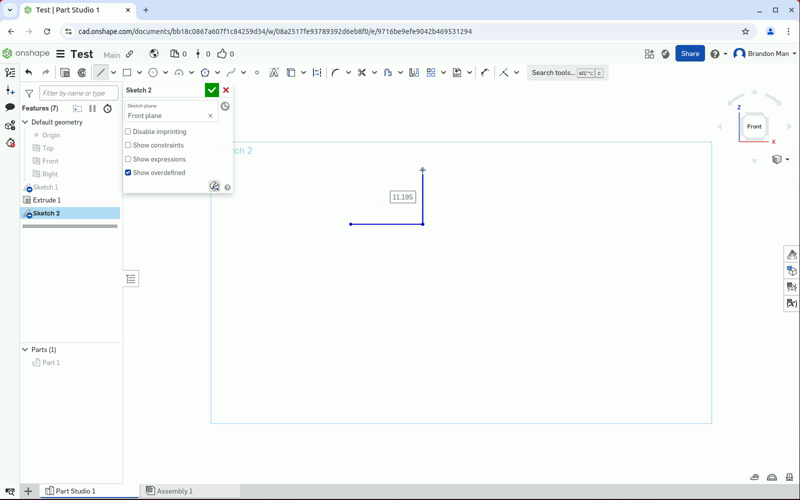
mouse_move(350, 169)
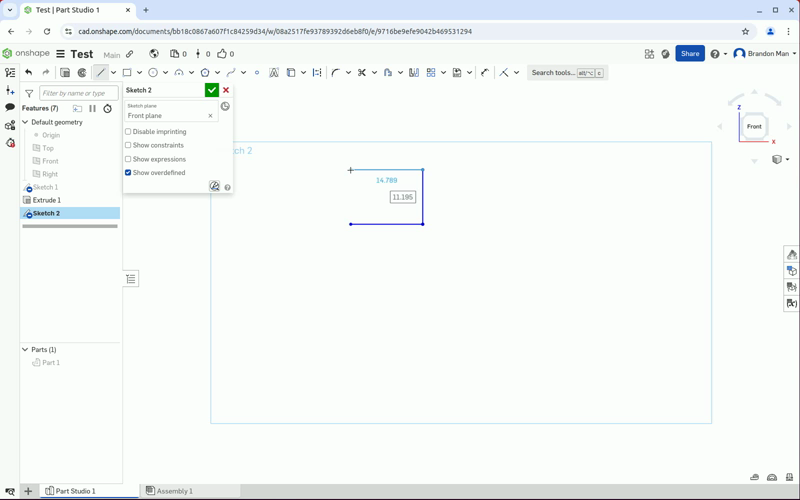
click(350, 169)
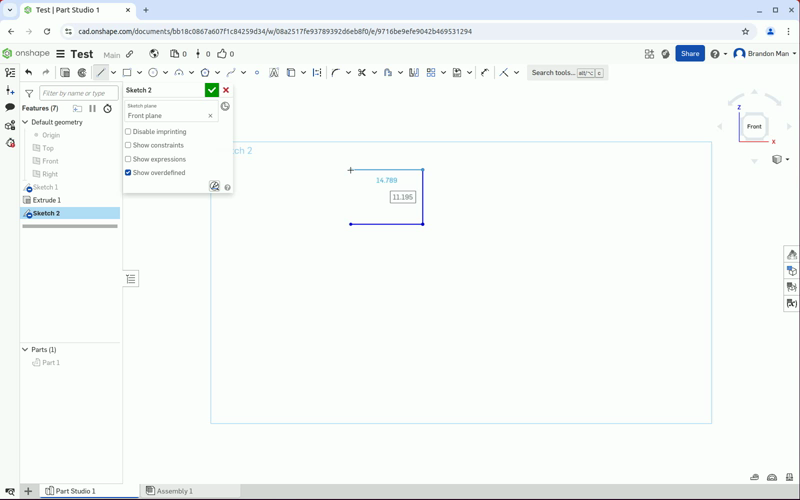
key_up(shift)
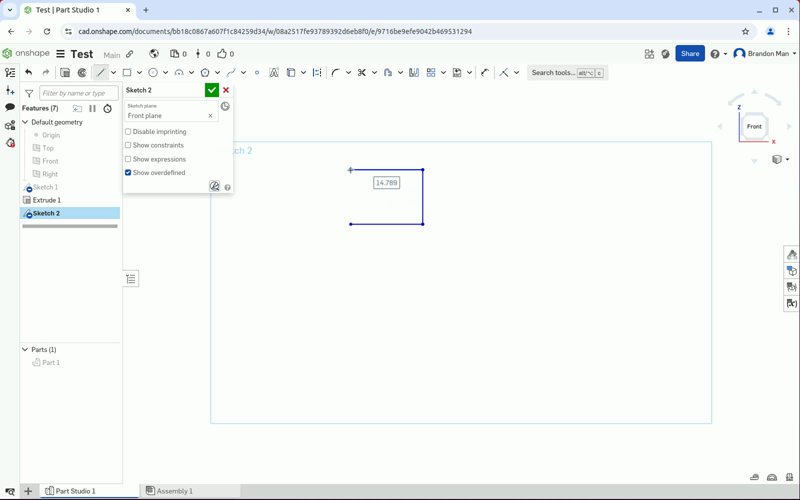
mouse_move(380, 169)
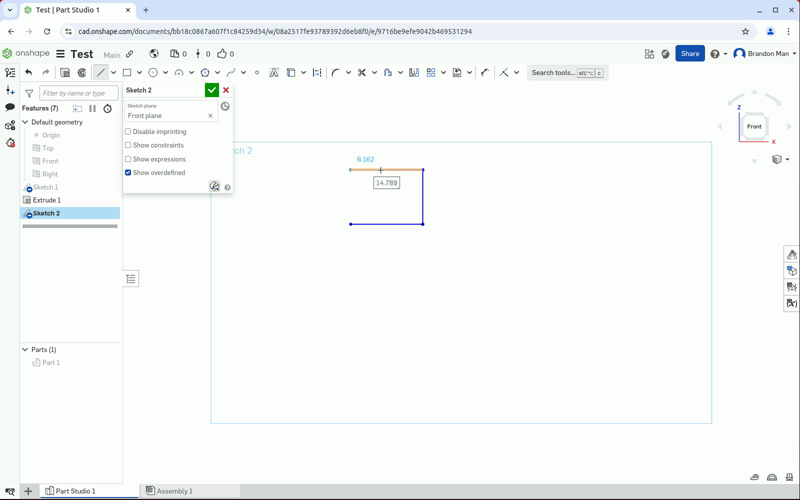
key_down(shift)
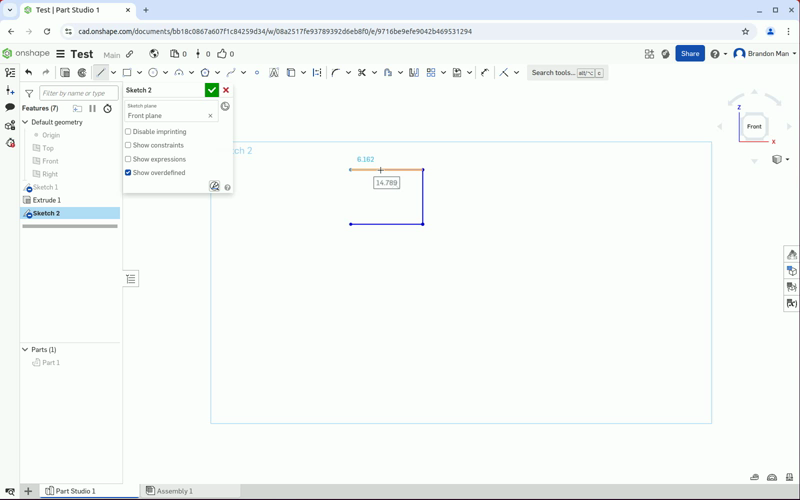
mouse_move(350, 224)
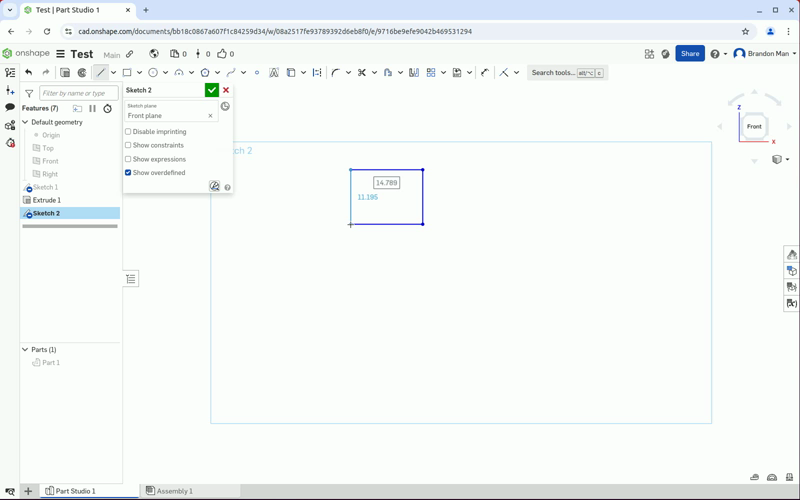
key_up(shift)
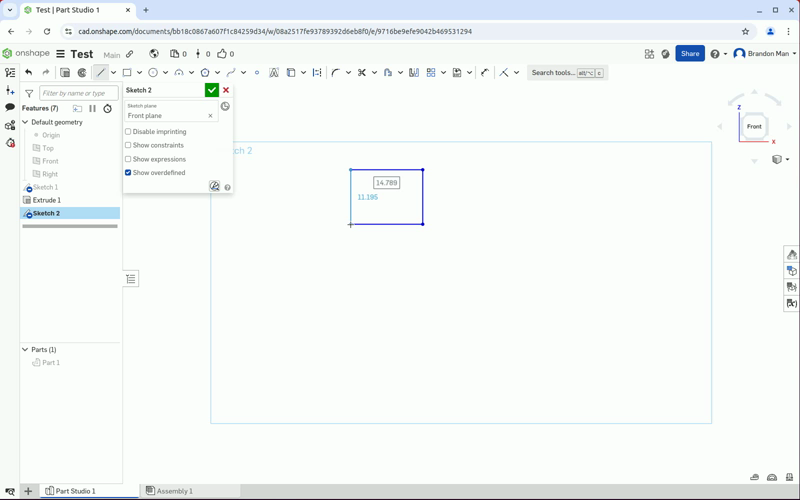
click(350, 224)
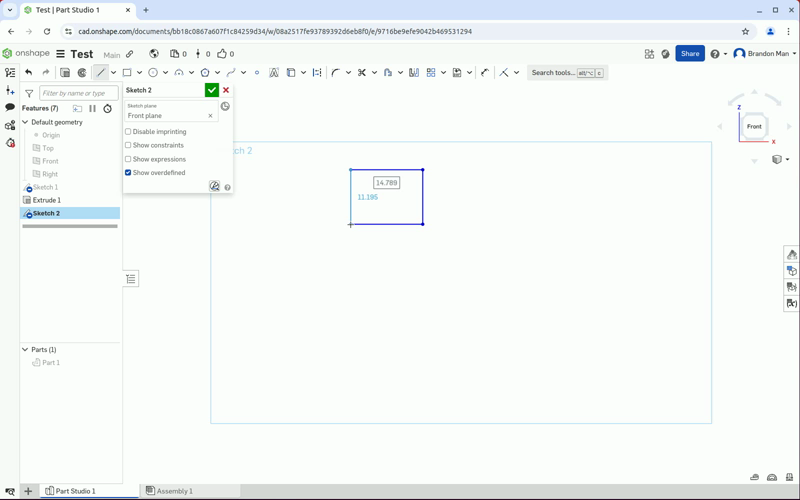
key(esc)
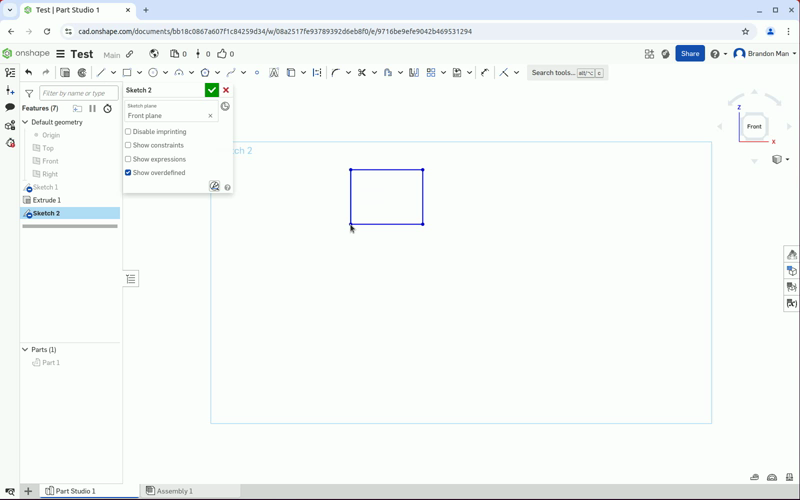
mouse_move(378, 211)
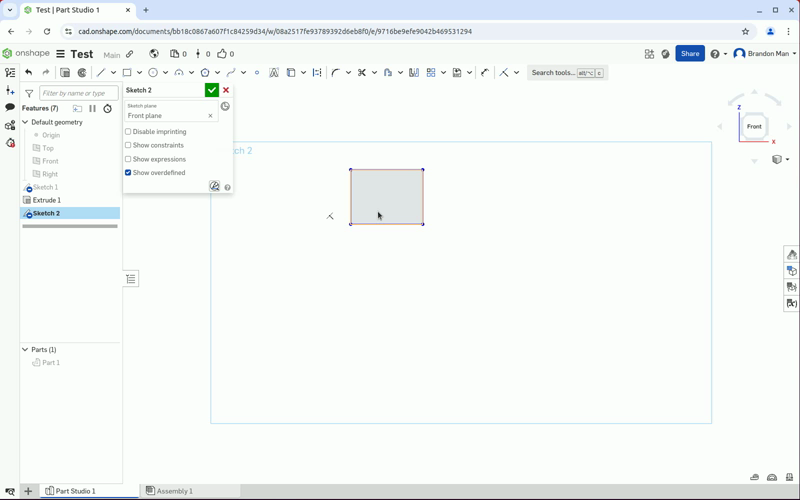
click(378, 211)
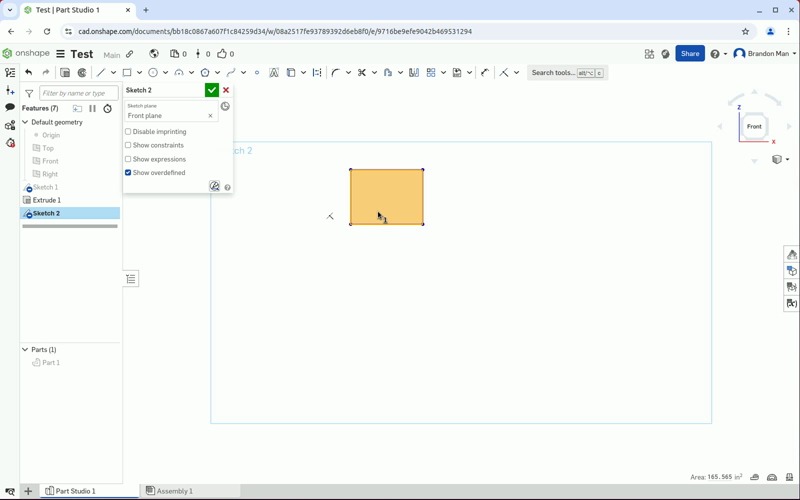
mouse_move(73, 352)
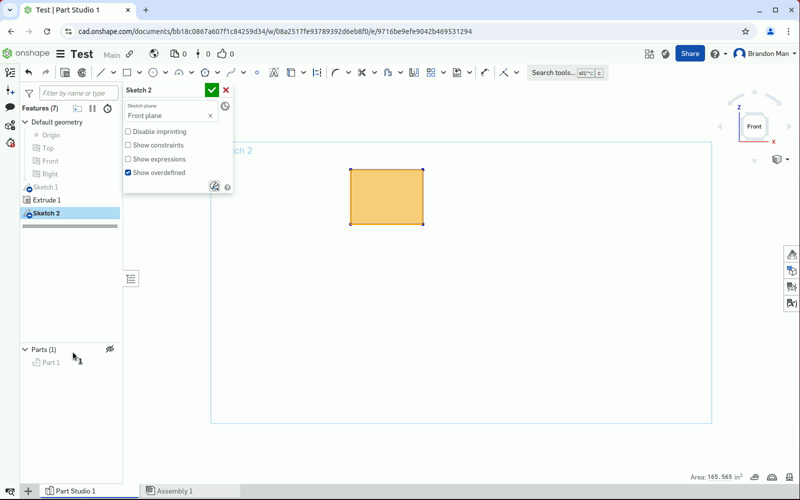
key(shift+y)
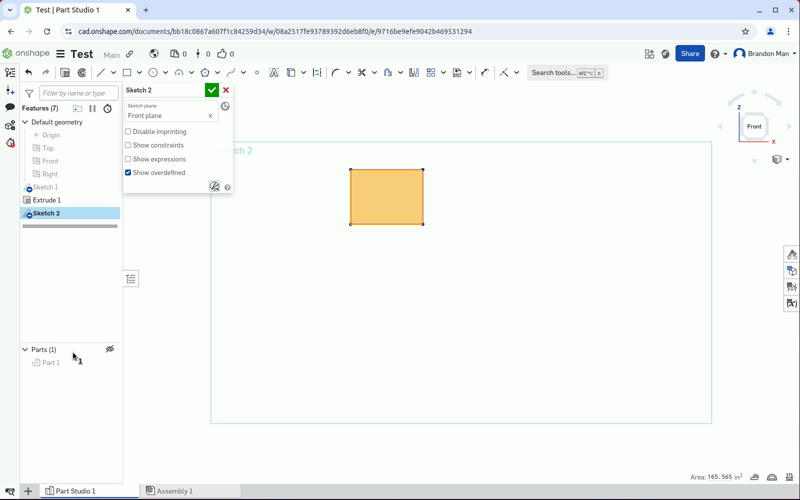
key(shift+e)
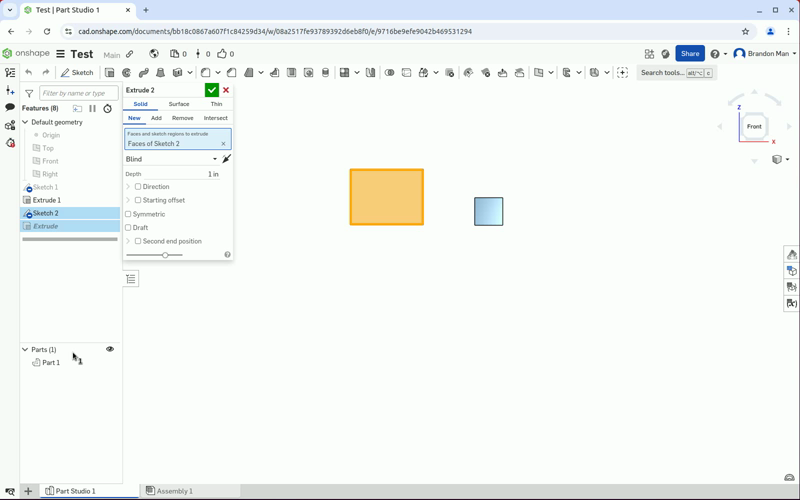
mouse_move(143, 106)
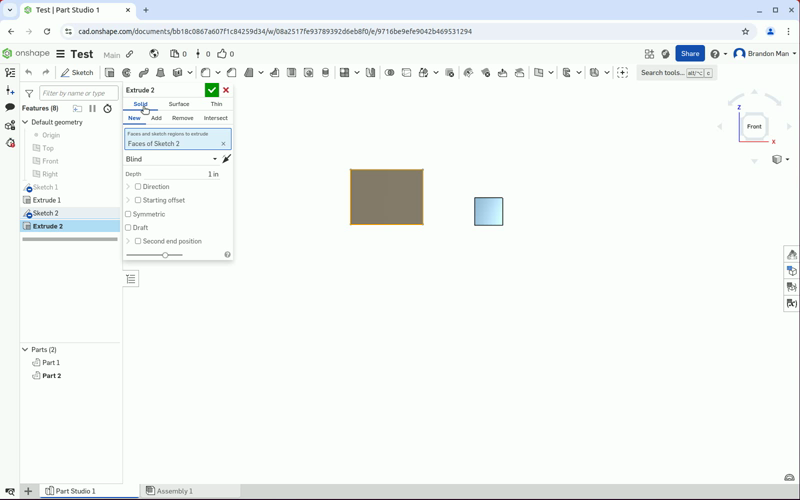
click(143, 106)
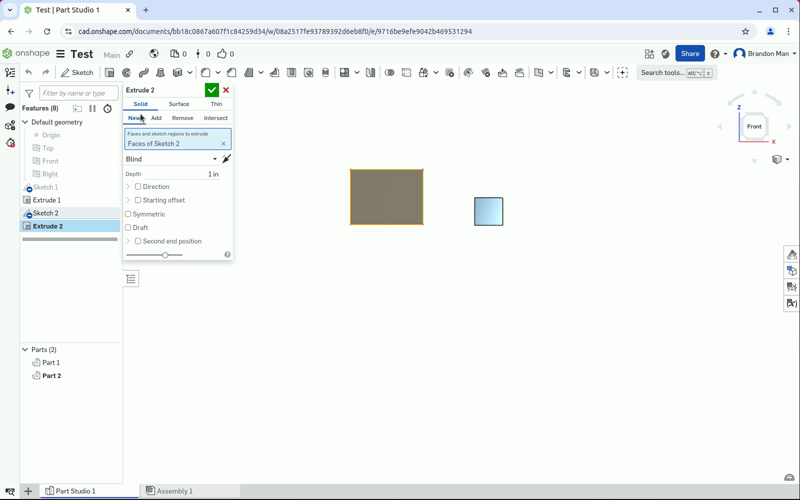
mouse_move(137, 120)
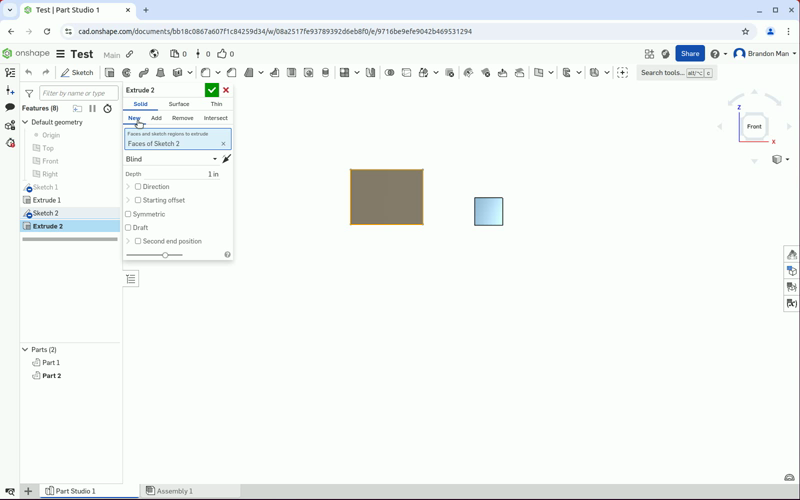
click(137, 120)
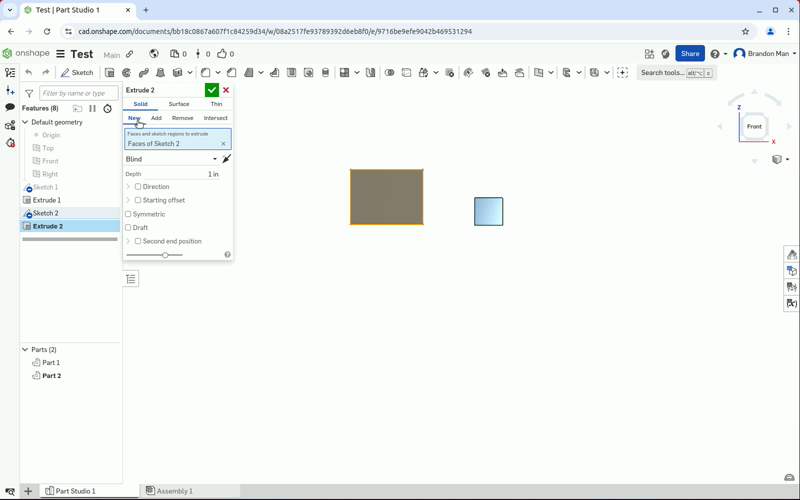
key(tab, 4)
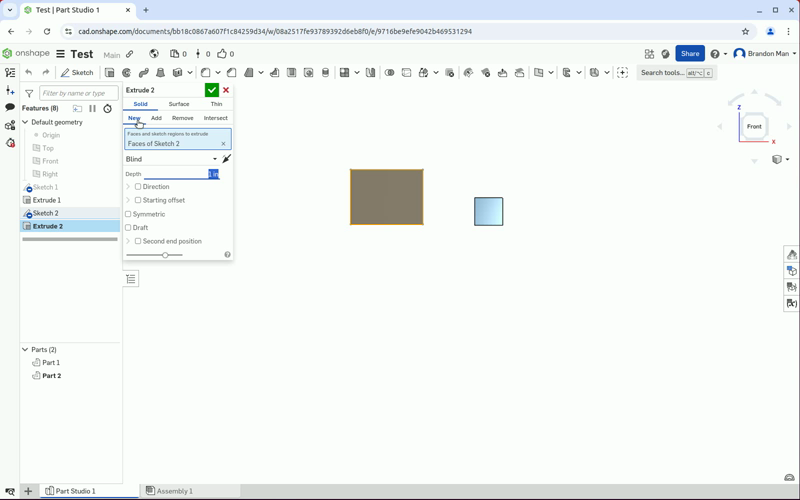
text(1.204)
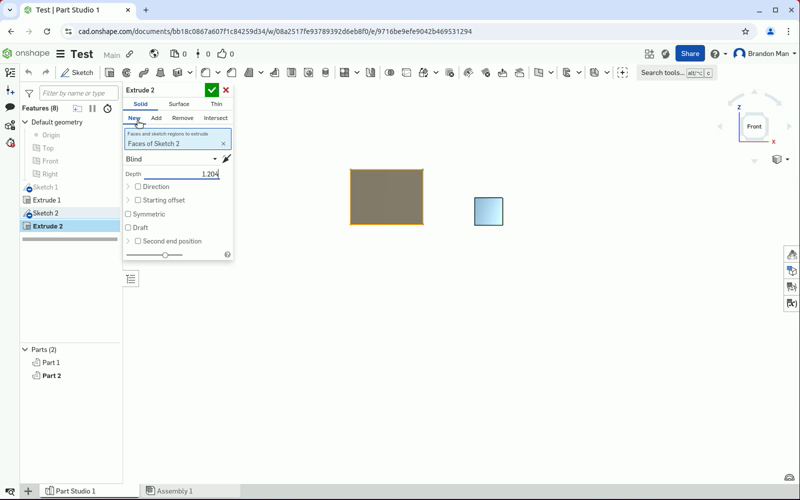
key(enter)
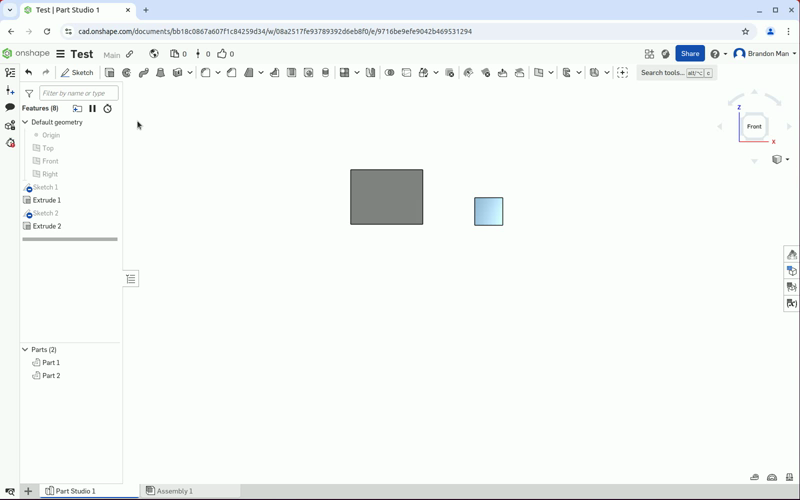
key(shift+h)
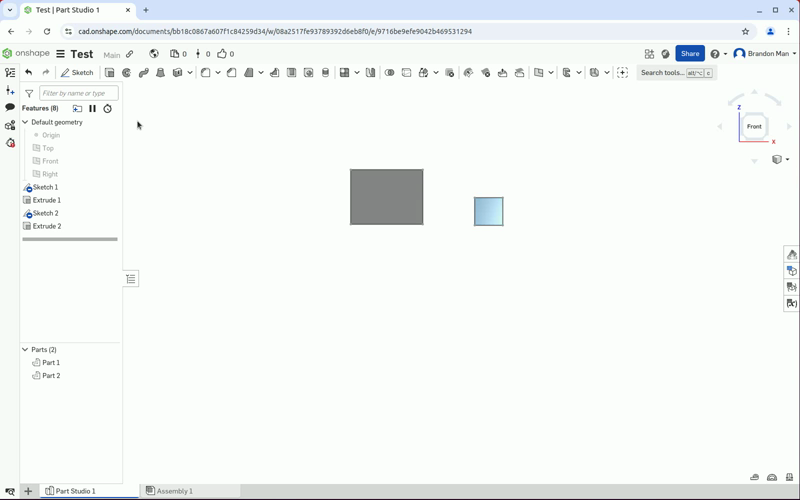
key(shift+h)
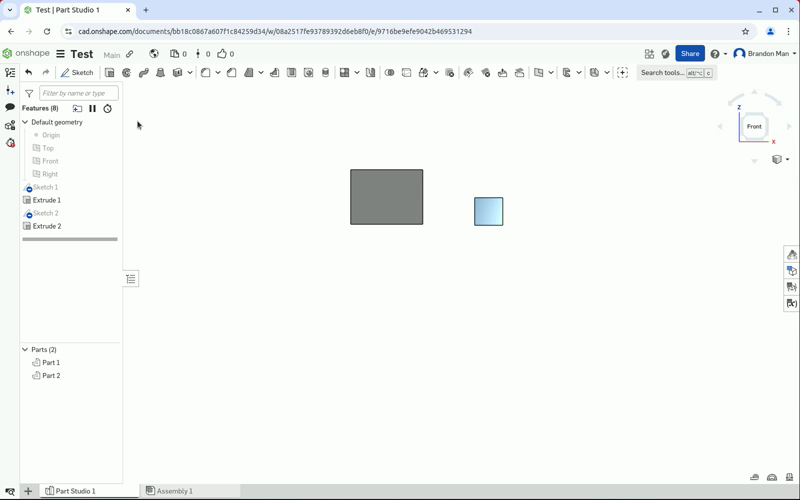
mouse_move(73, 189)
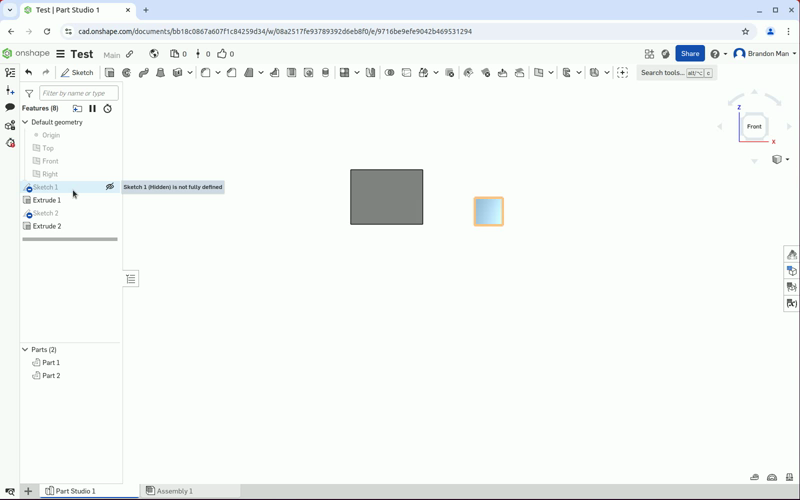
click(73, 189)
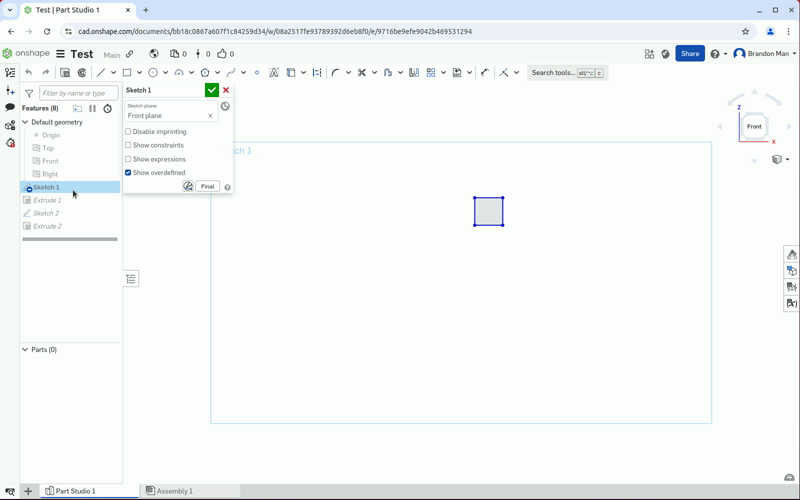
mouse_move(229, 92)
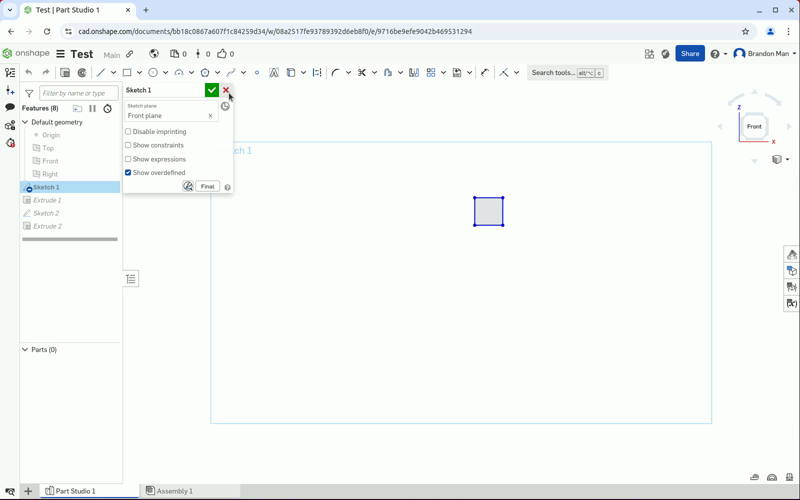
click(229, 92)
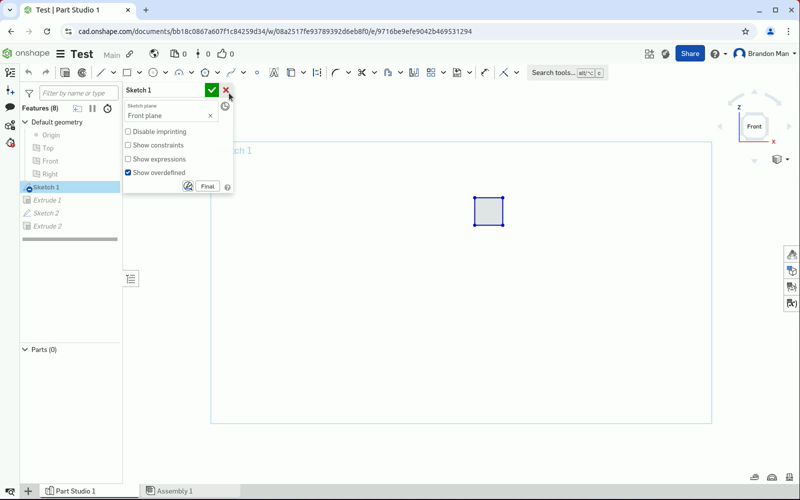
key(shift+s)
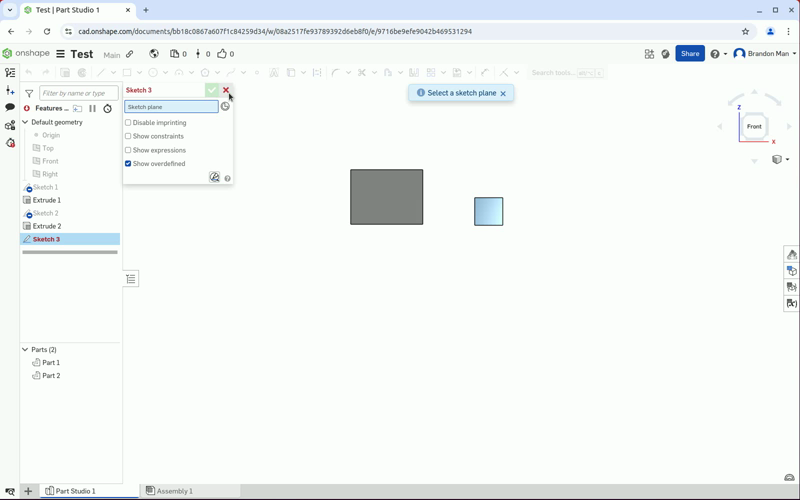
mouse_move(73, 163)
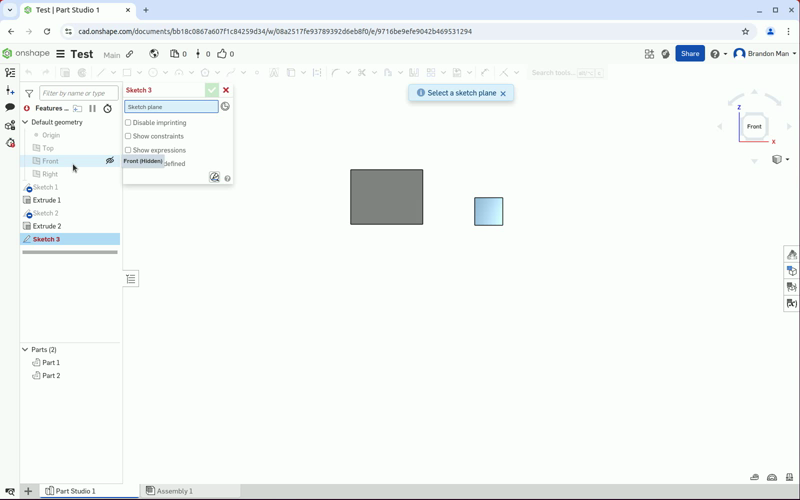
click(73, 163)
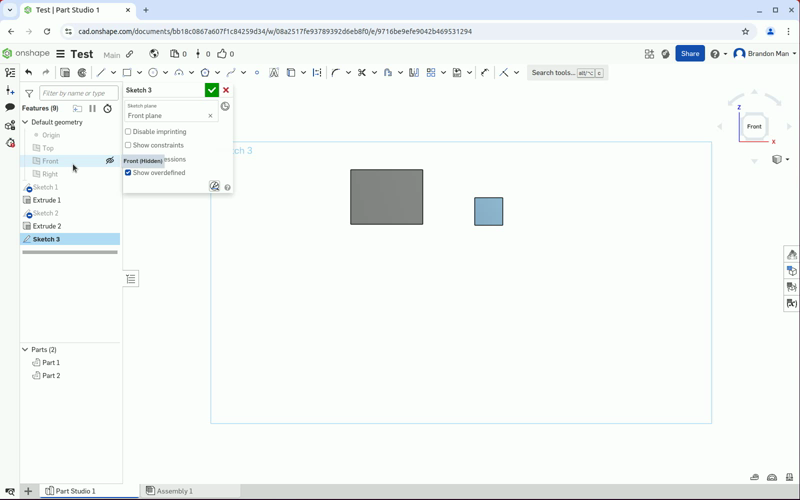
mouse_move(73, 352)
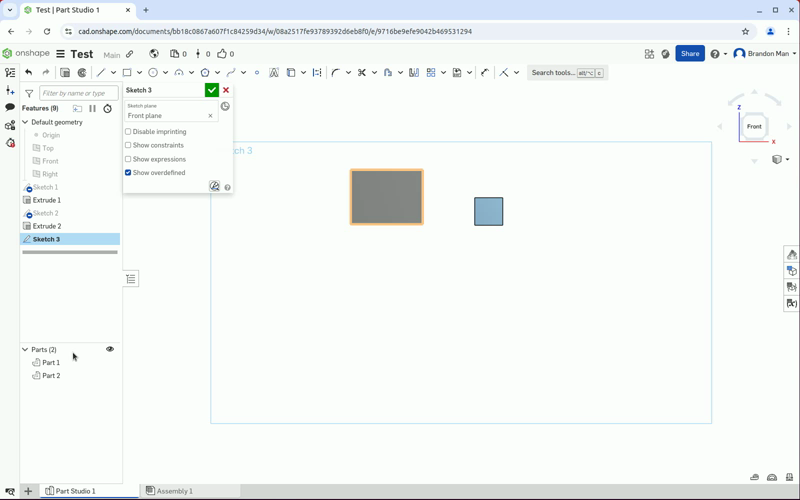
key(y)
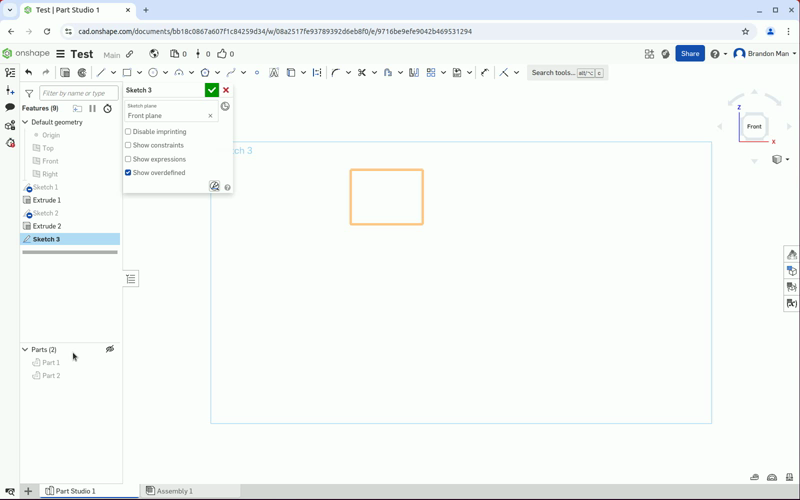
key(l)
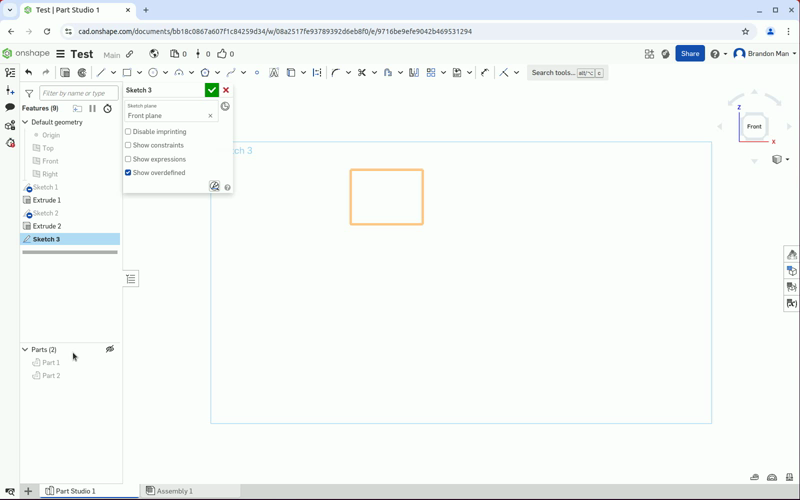
key_down(shift)
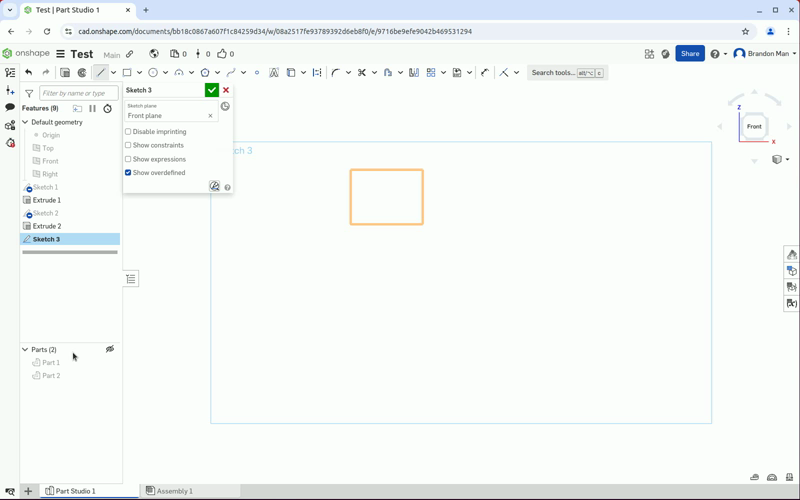
mouse_move(357, 356)
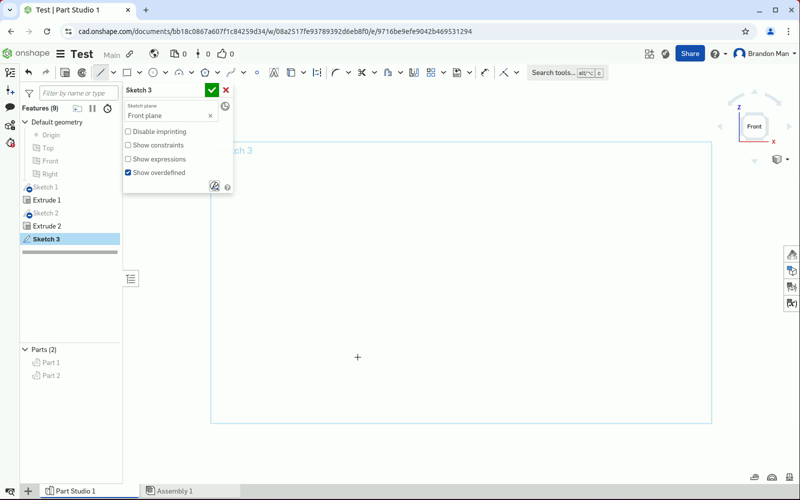
click(357, 356)
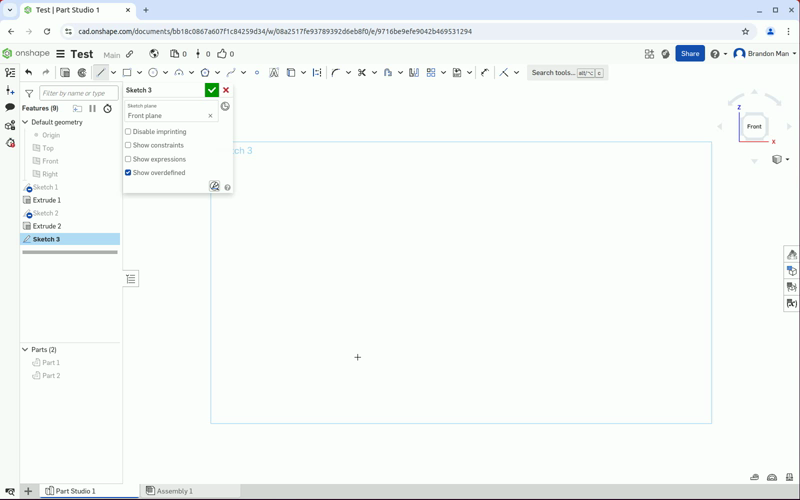
key_up(shift)
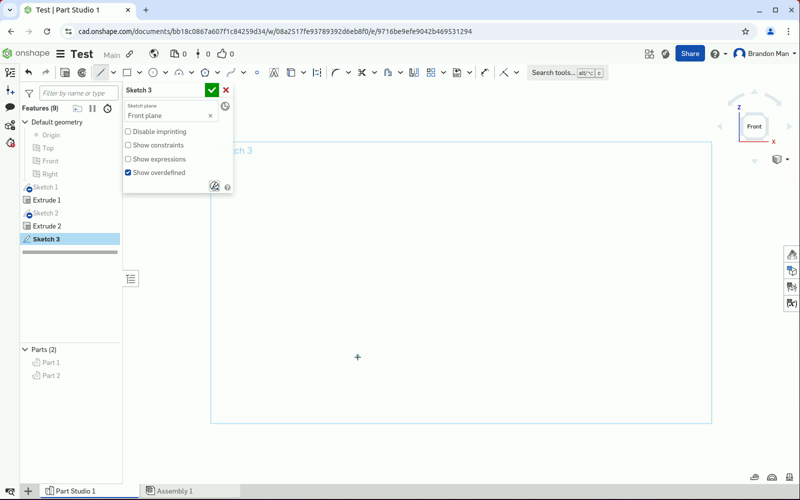
key_down(shift)
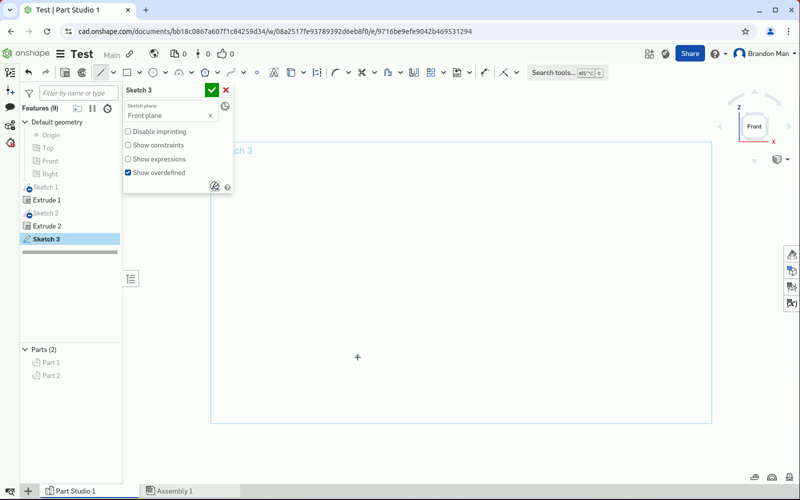
mouse_move(387, 356)
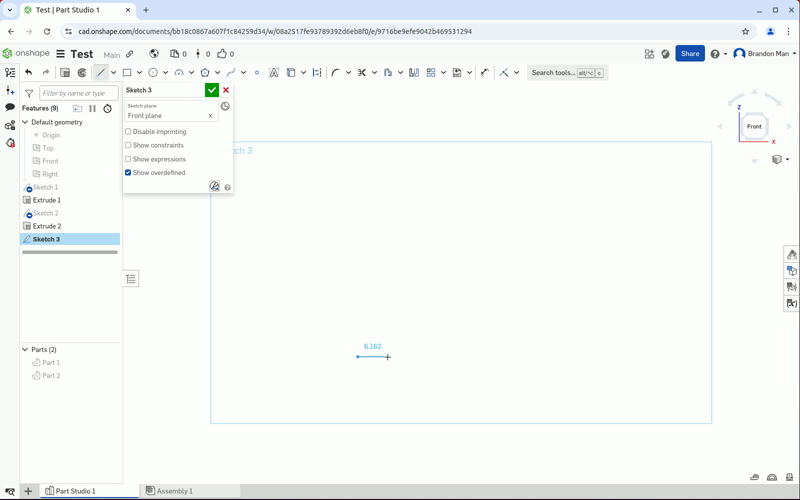
mouse_move(402, 356)
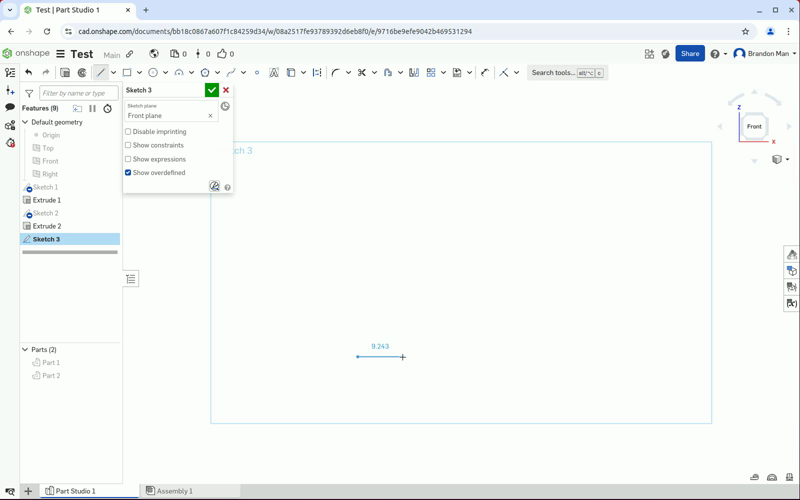
click(402, 356)
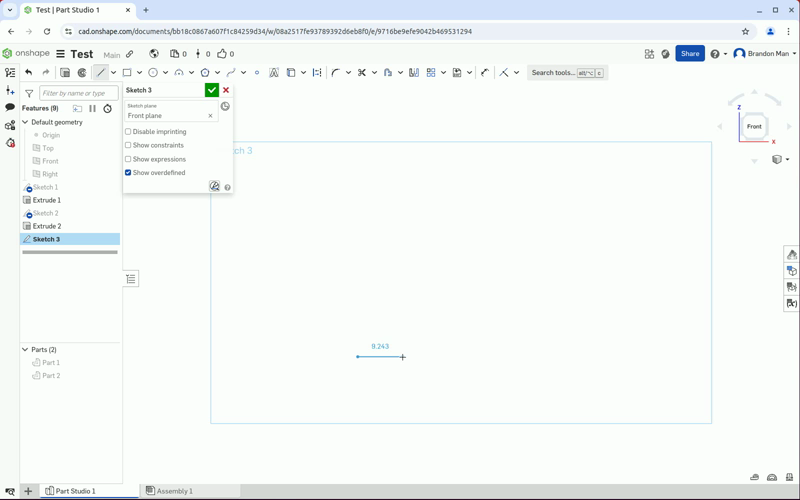
key_up(shift)
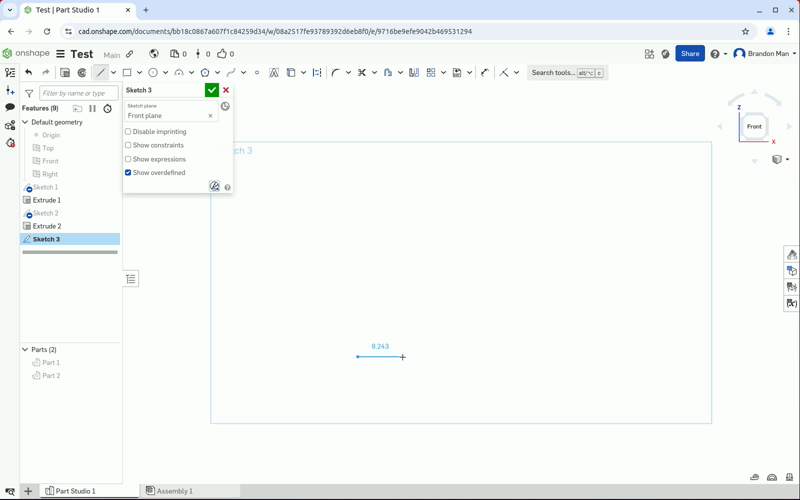
key_down(shift)
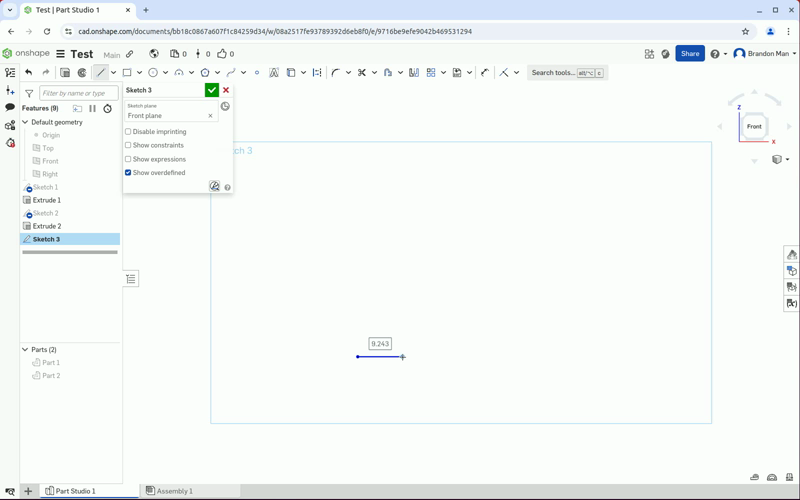
mouse_move(432, 356)
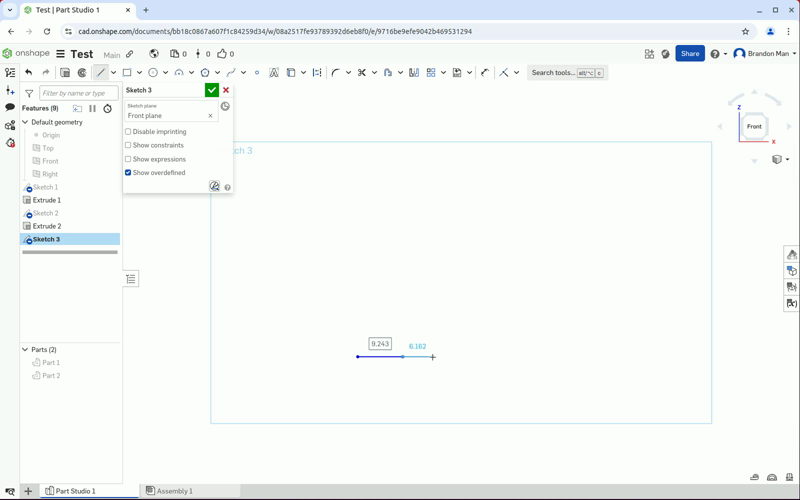
mouse_move(402, 311)
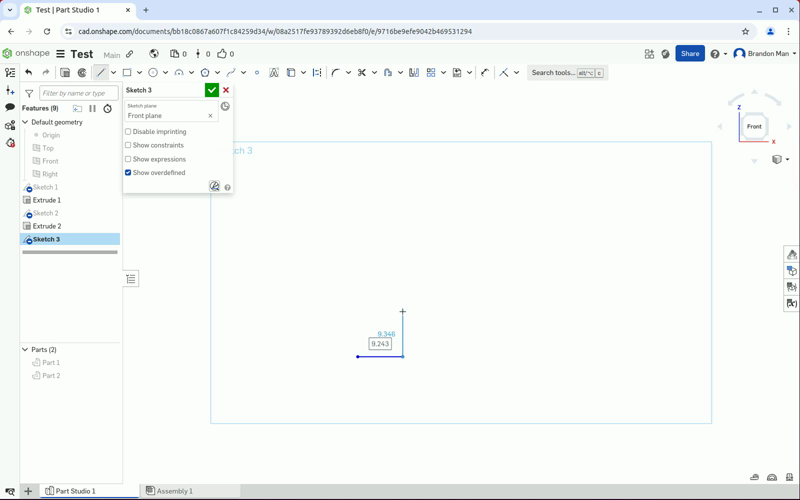
click(402, 311)
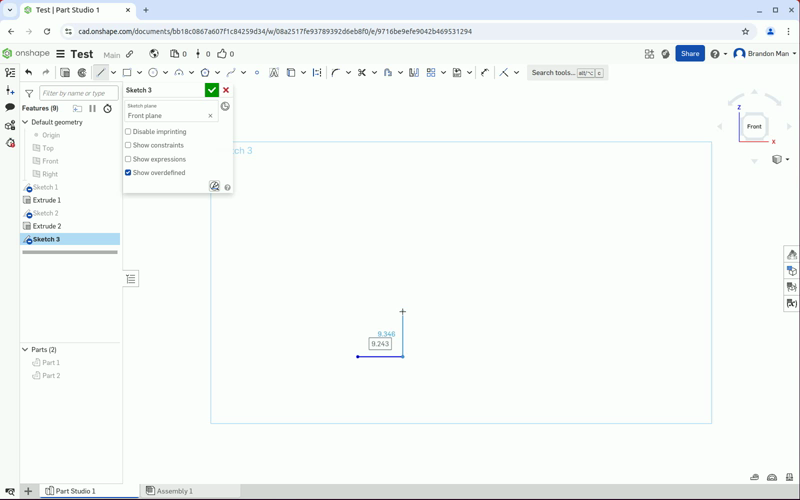
key_up(shift)
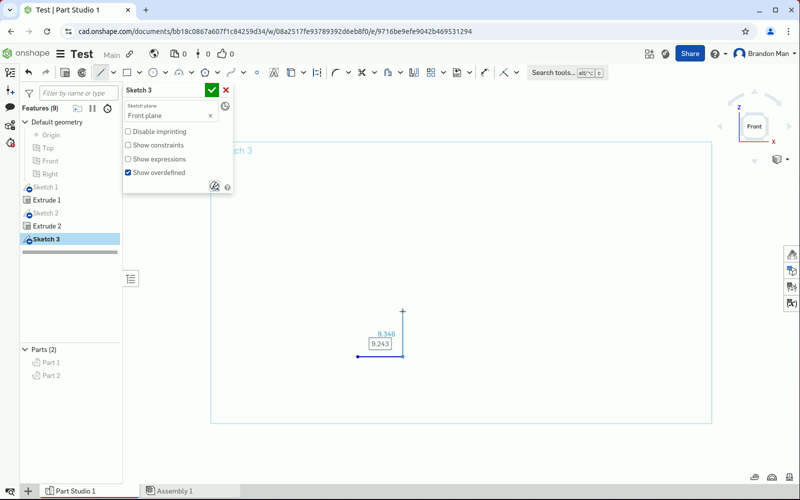
key_down(shift)
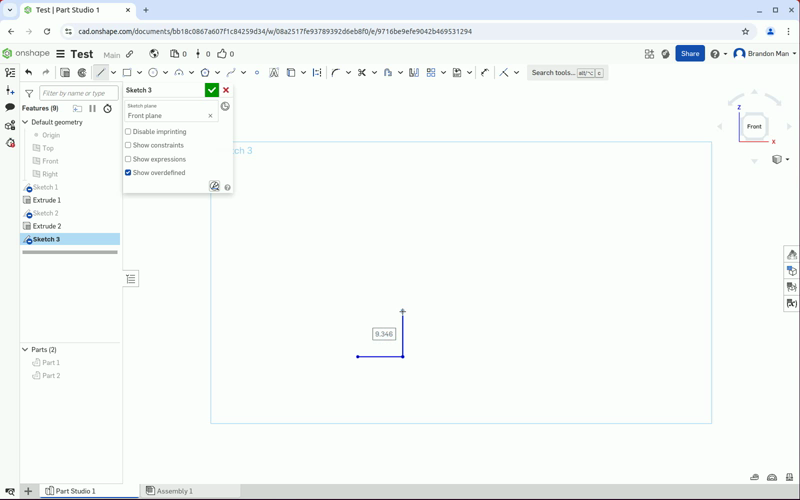
mouse_move(432, 311)
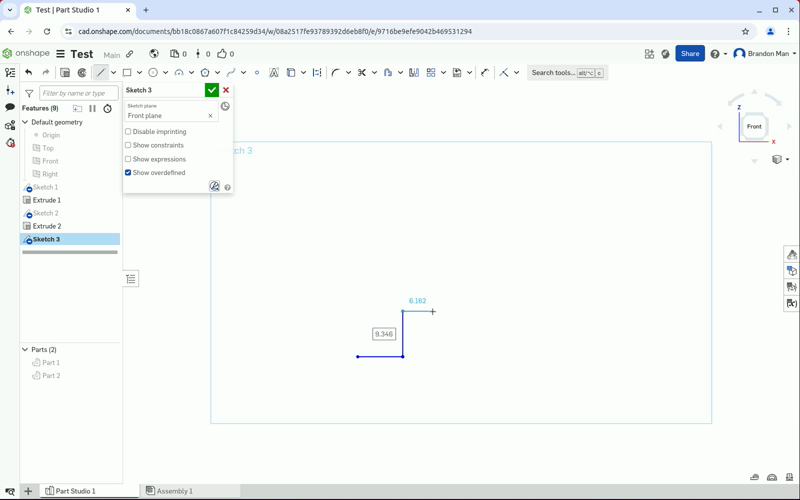
mouse_move(357, 311)
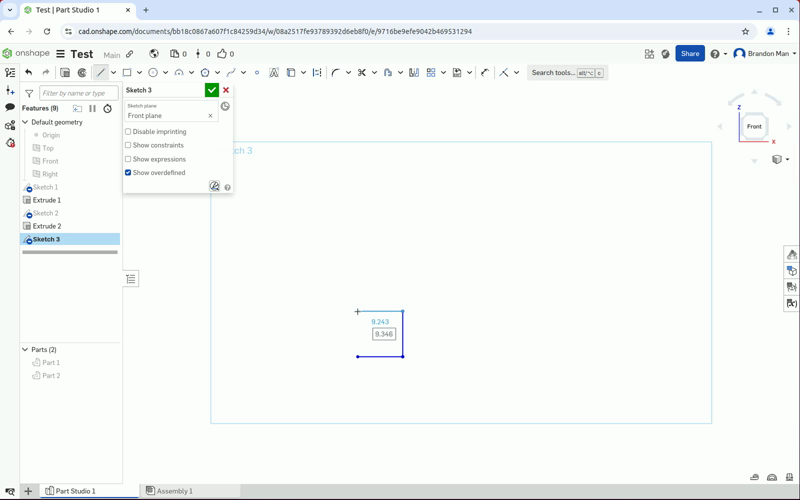
click(357, 311)
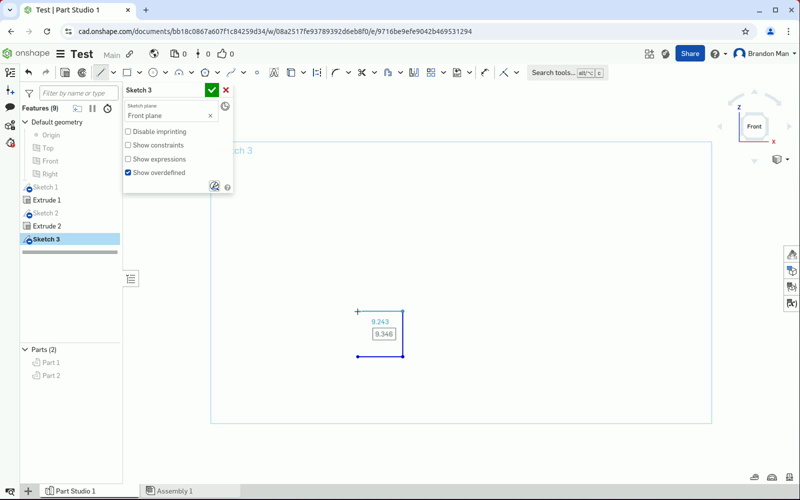
key_up(shift)
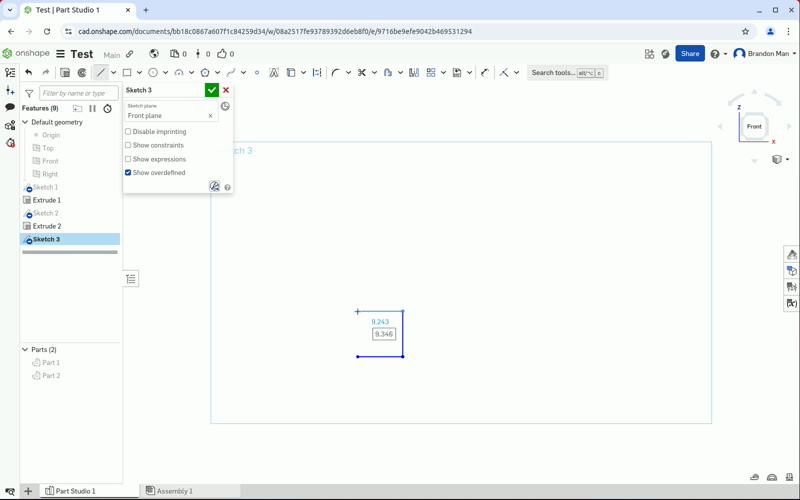
mouse_move(387, 311)
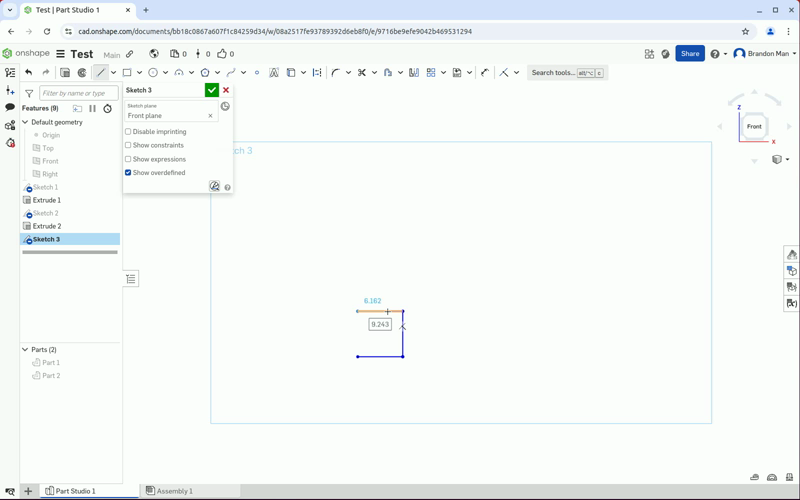
key_down(shift)
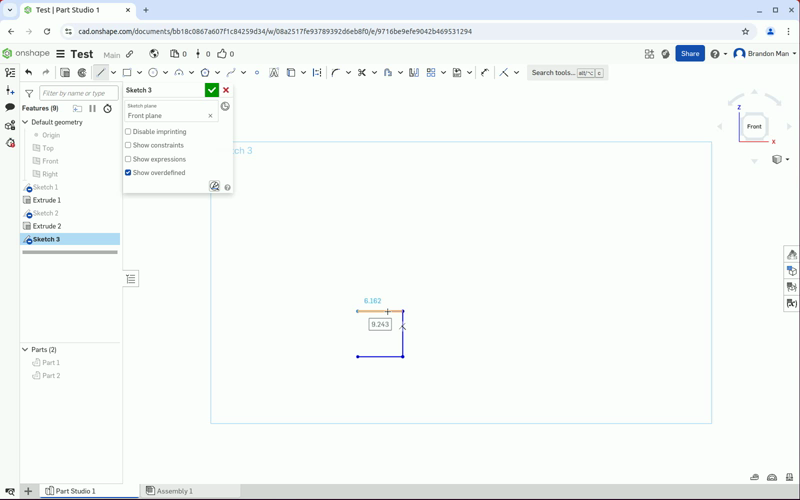
mouse_move(357, 356)
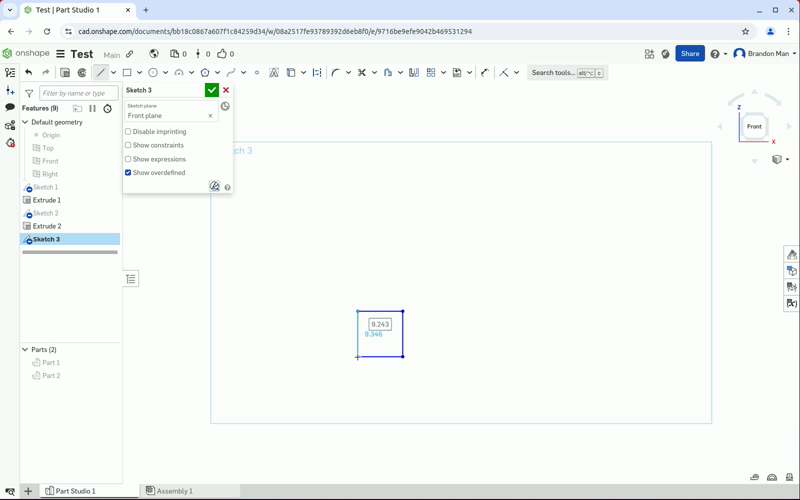
key_up(shift)
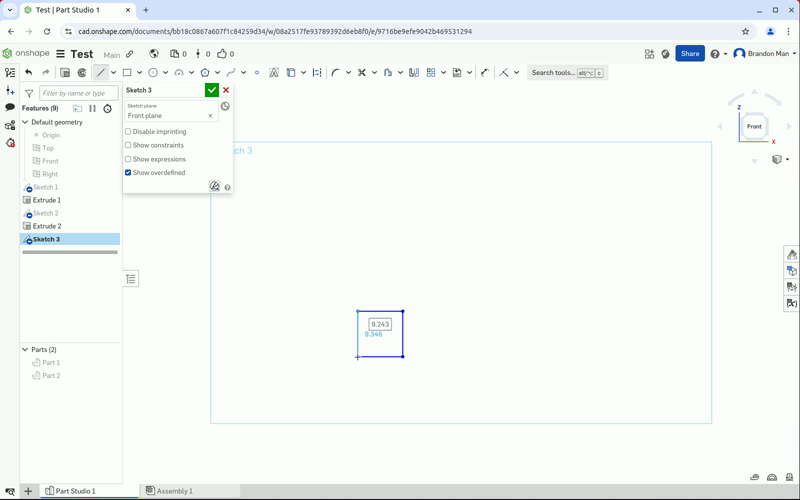
click(357, 356)
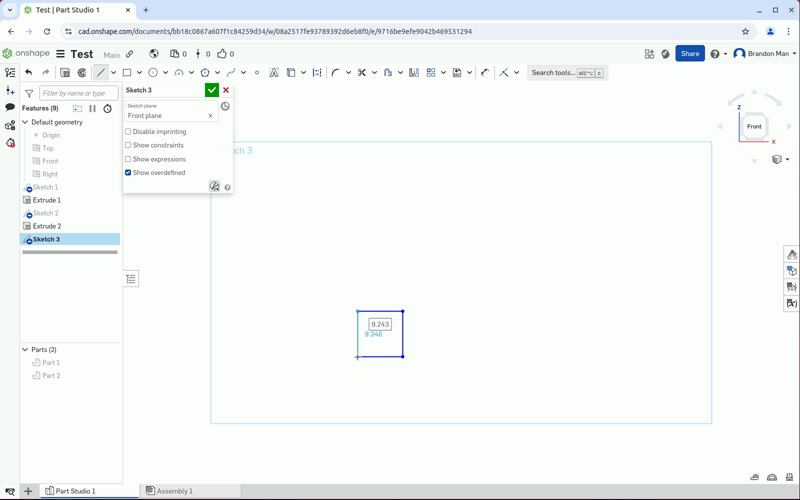
key(esc)
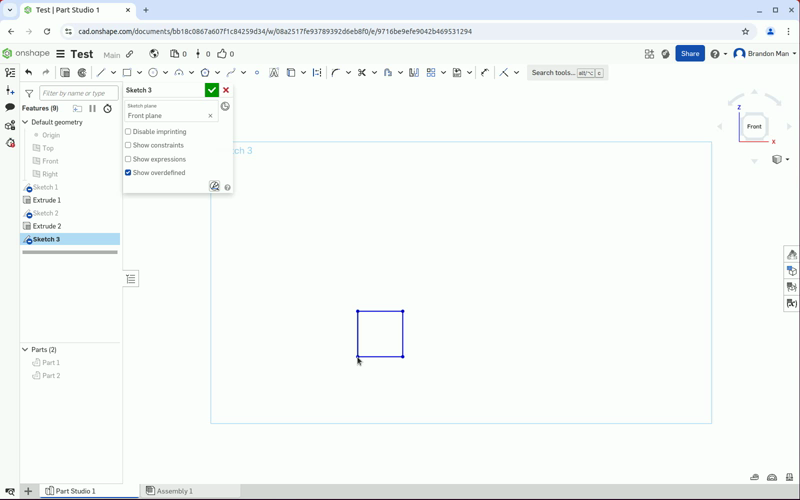
mouse_move(380, 315)
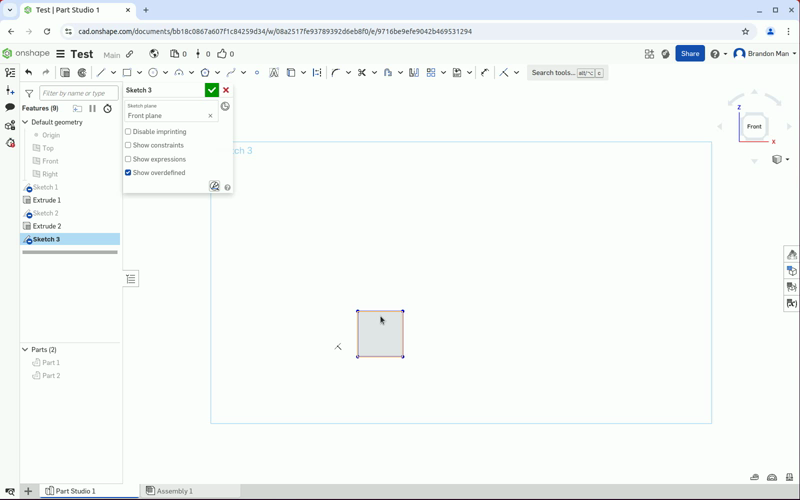
click(380, 315)
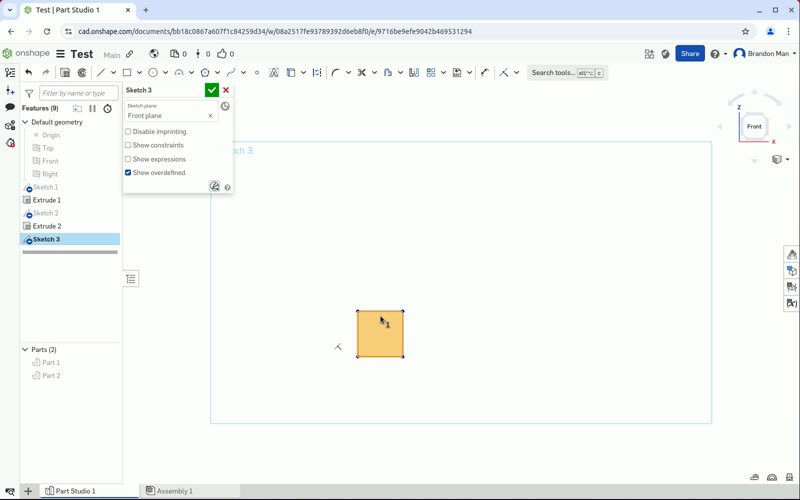
mouse_move(73, 352)
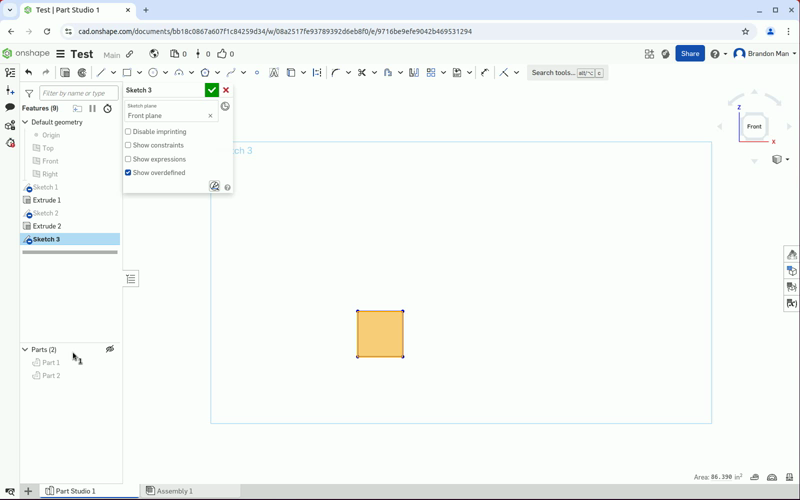
key(shift+y)
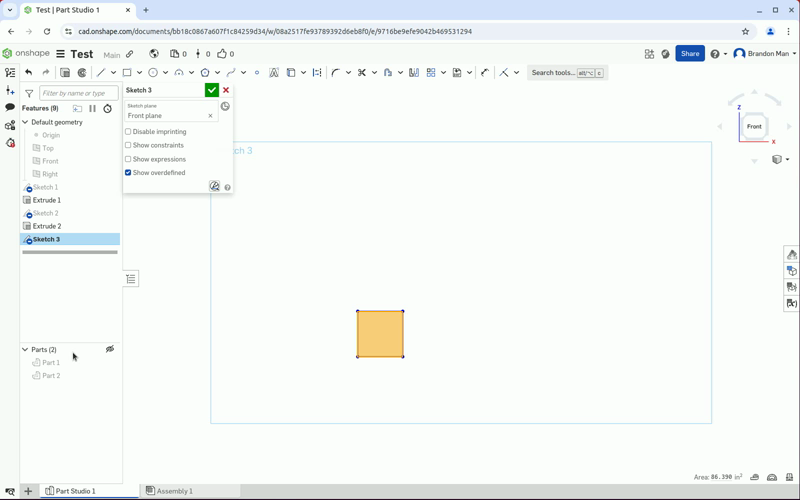
key(shift+e)
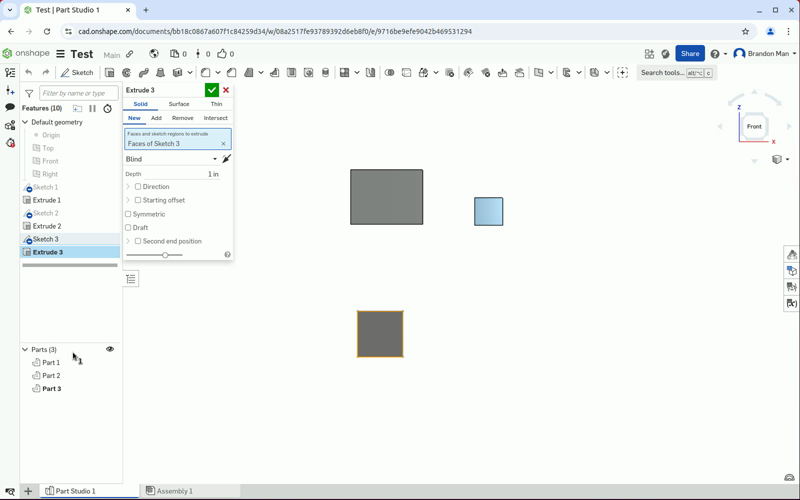
mouse_move(143, 106)
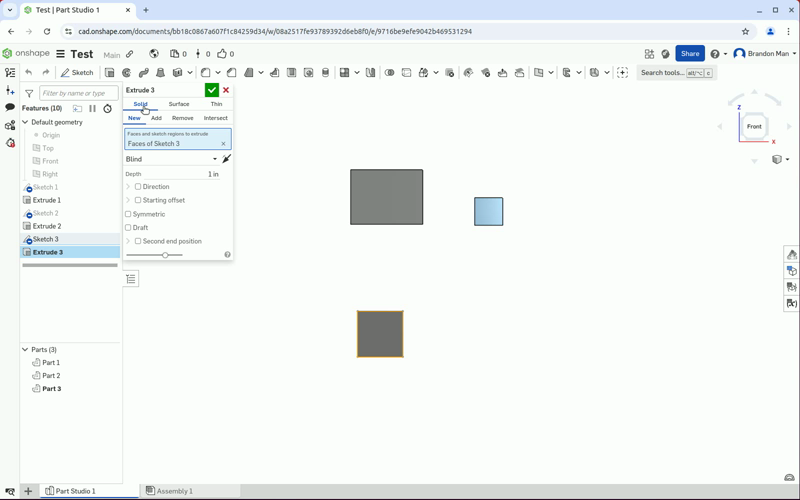
click(143, 106)
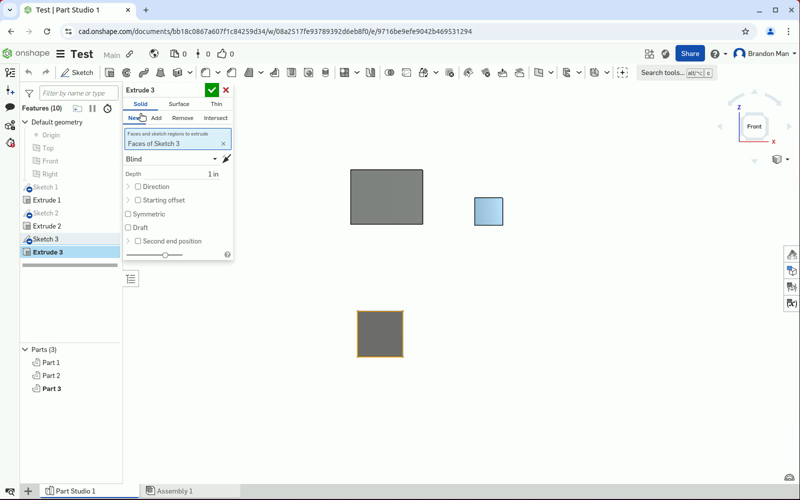
mouse_move(137, 120)
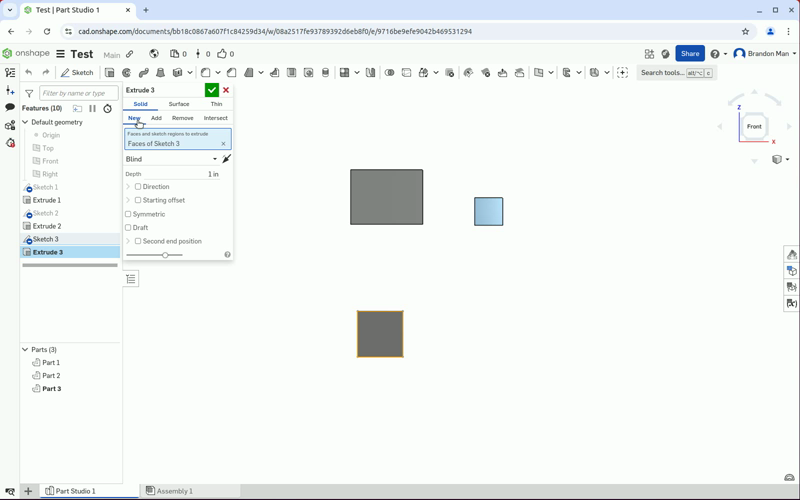
click(137, 120)
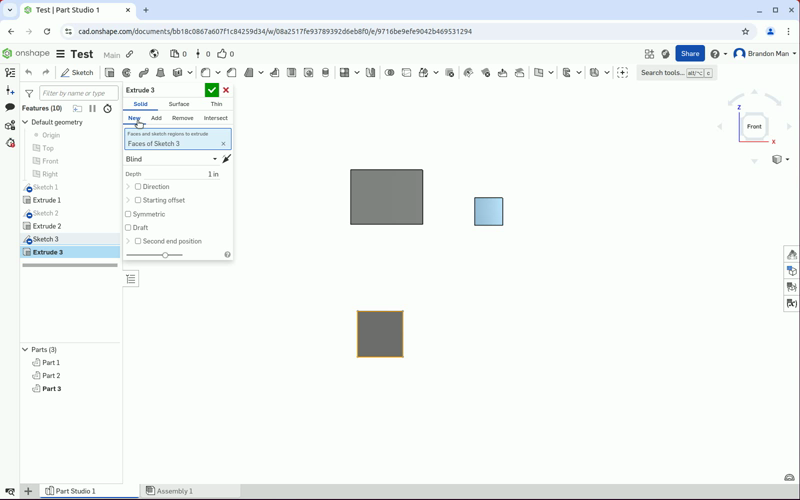
key(tab, 4)
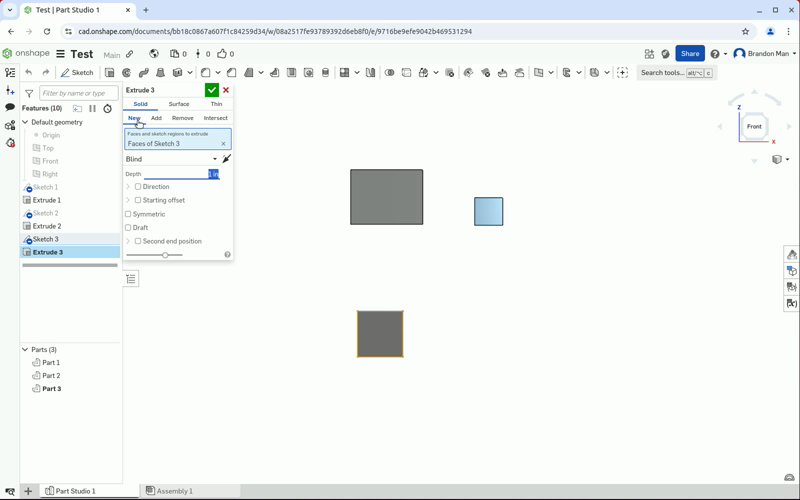
text(1.204)
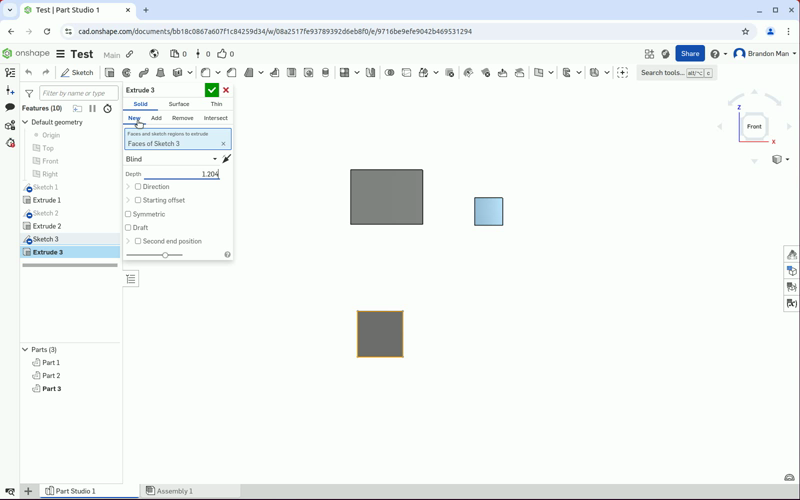
key(enter)
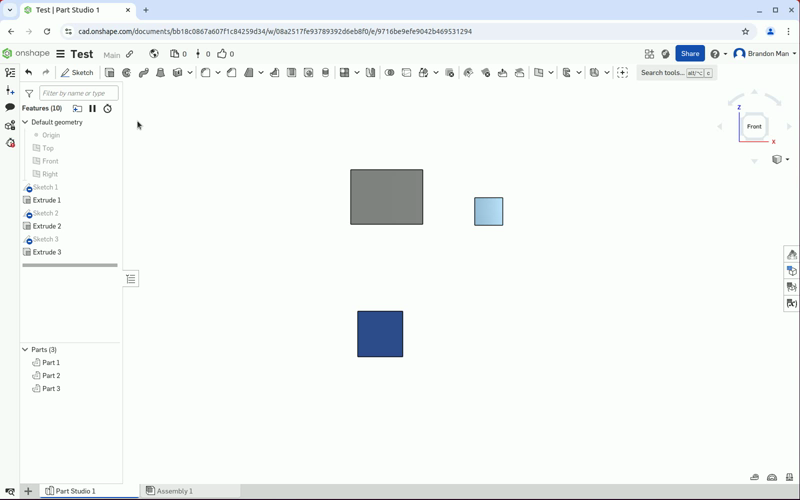
key(shift+h)
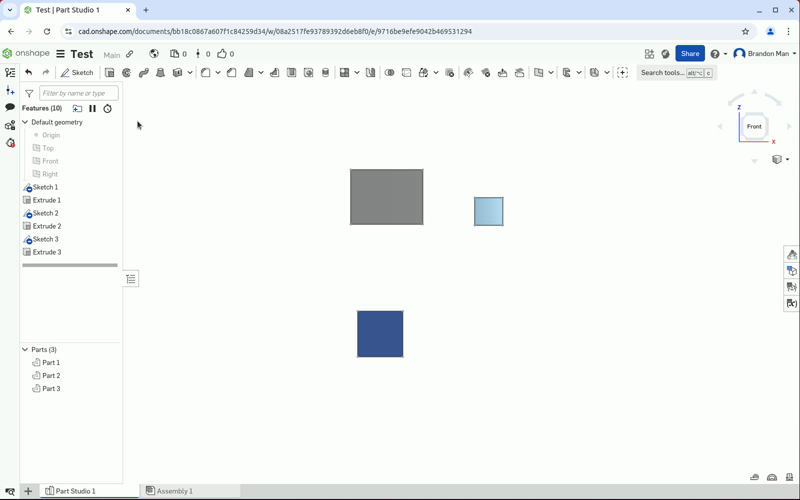
key(shift+h)
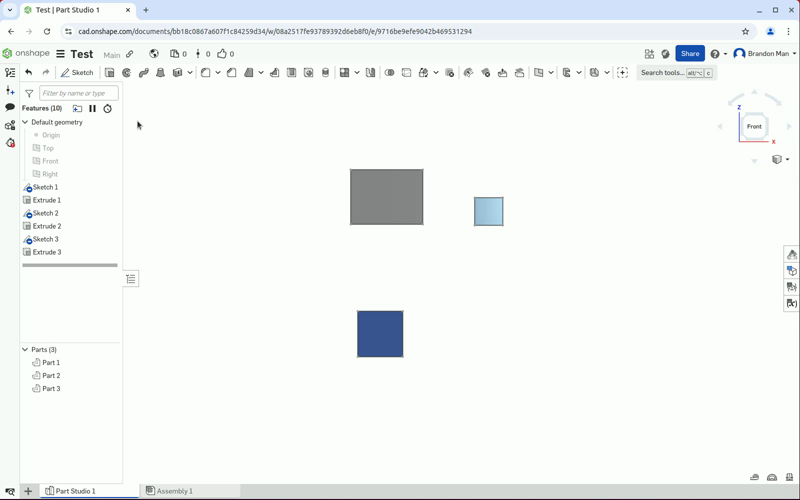
key(shift+7)
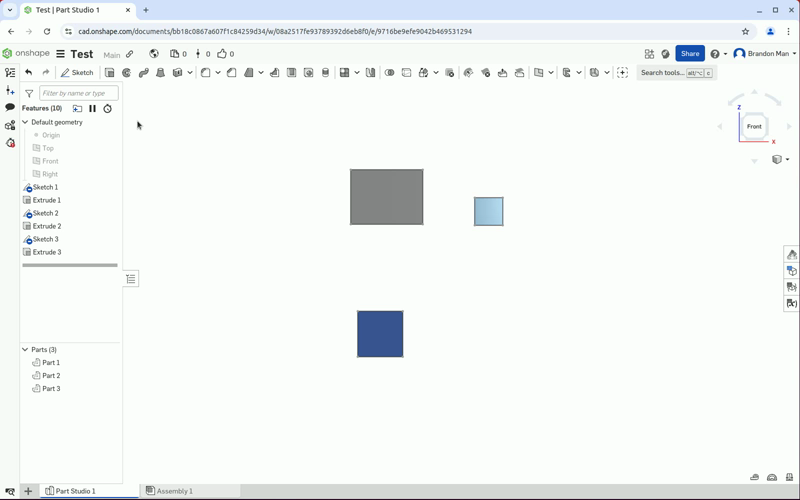
key(left, 2)
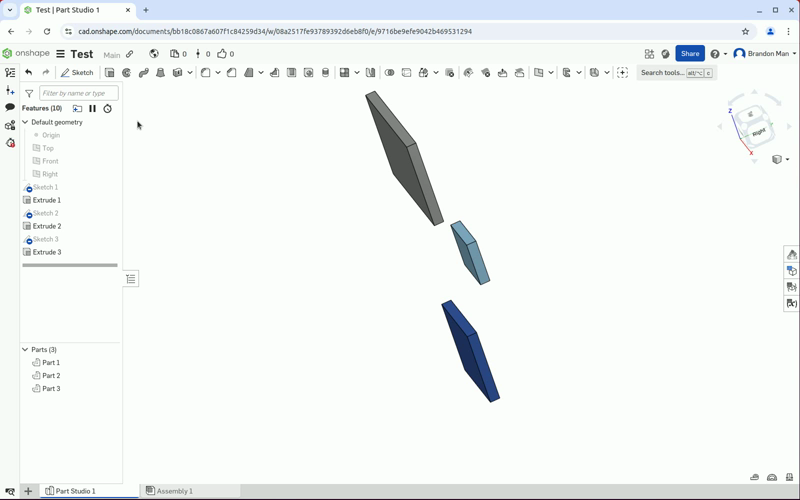
key(down, 2)
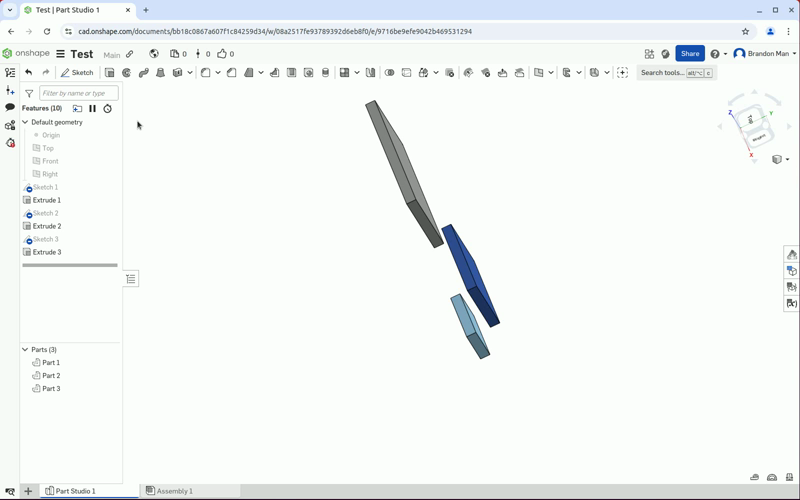
key(up, 2)
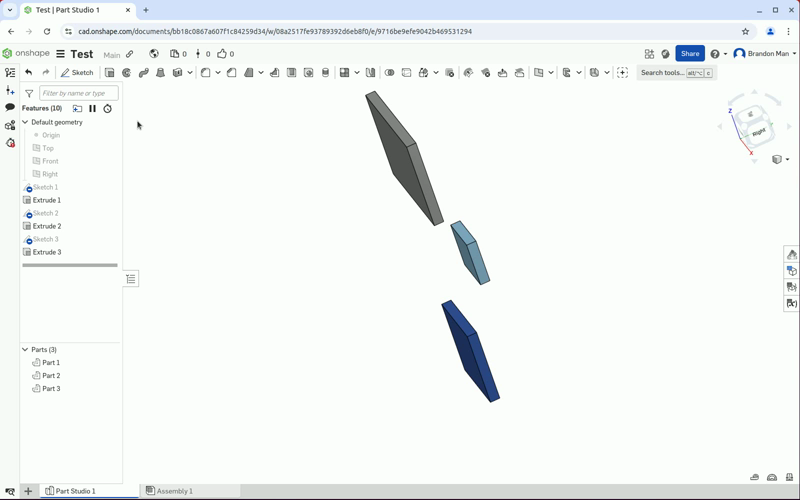
key(right, 2)
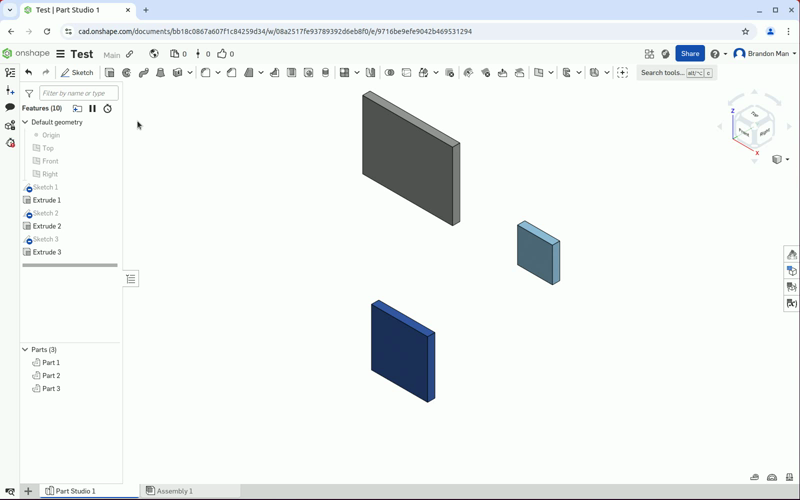
mouse_move(73, 189)
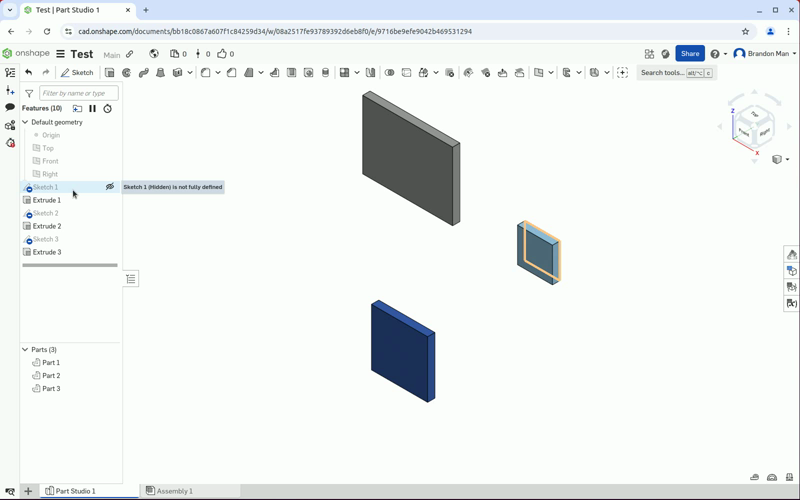
click(73, 189)